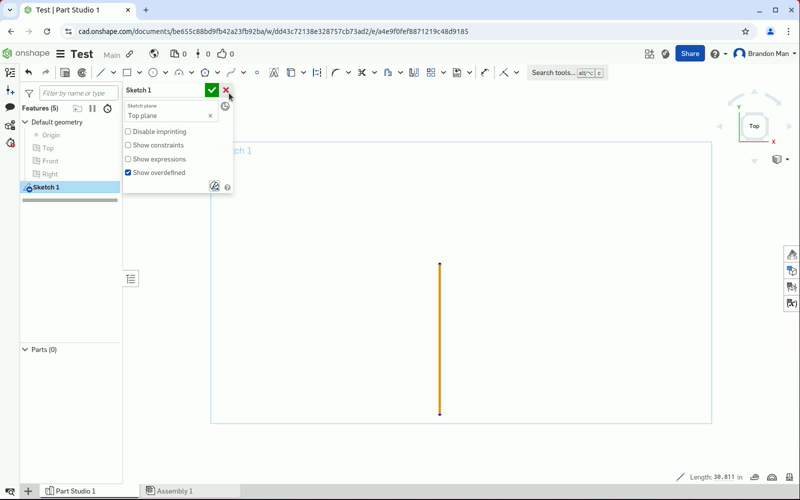
key(shift+h)
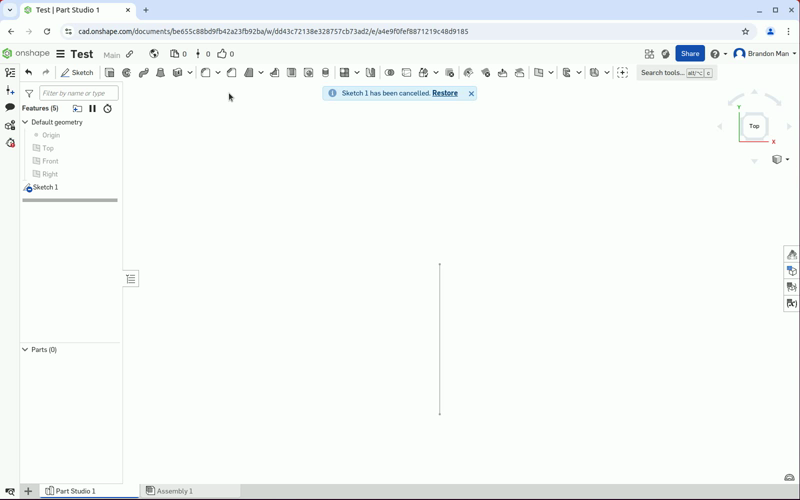
mouse_move(73, 352)
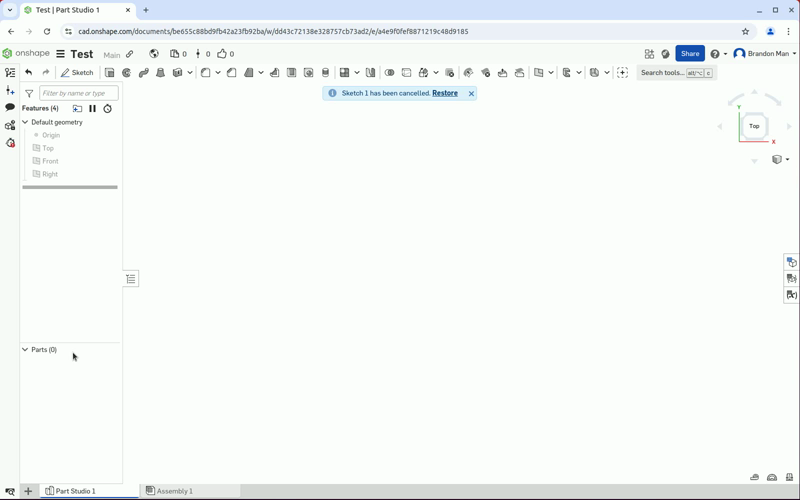
key(y)
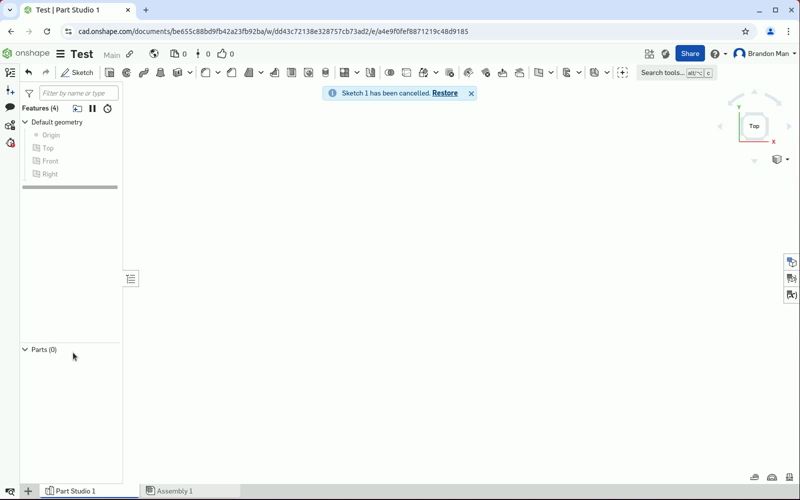
key(shift+p)
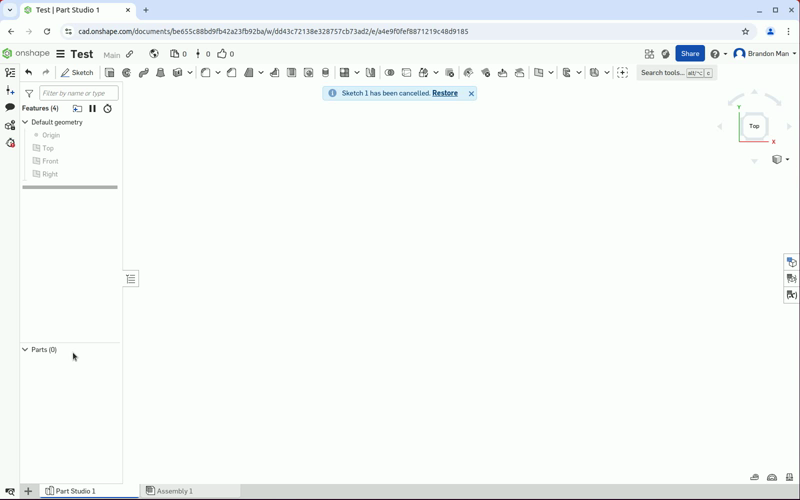
key(space)
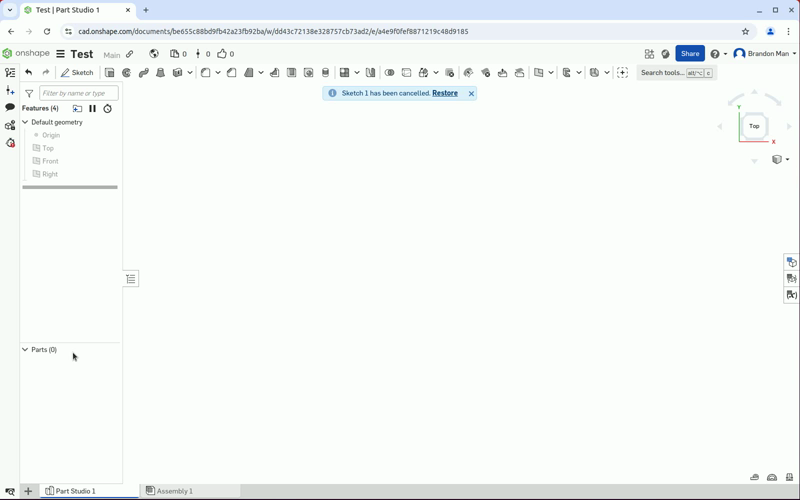
key_down(shift)
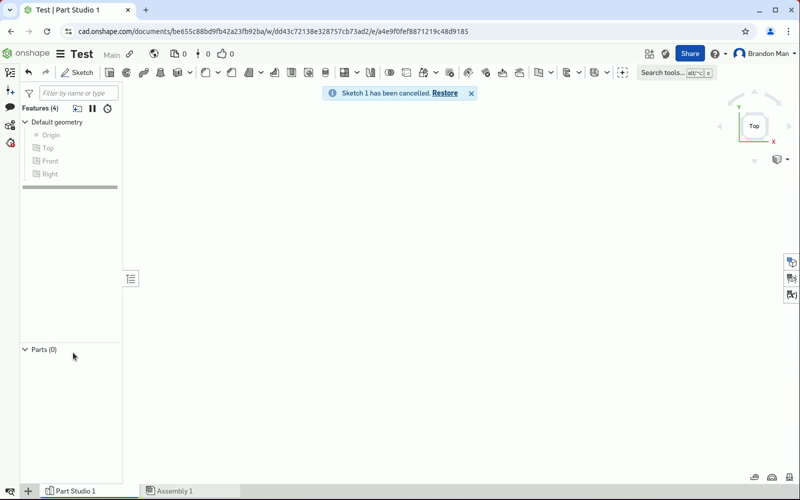
key(up)
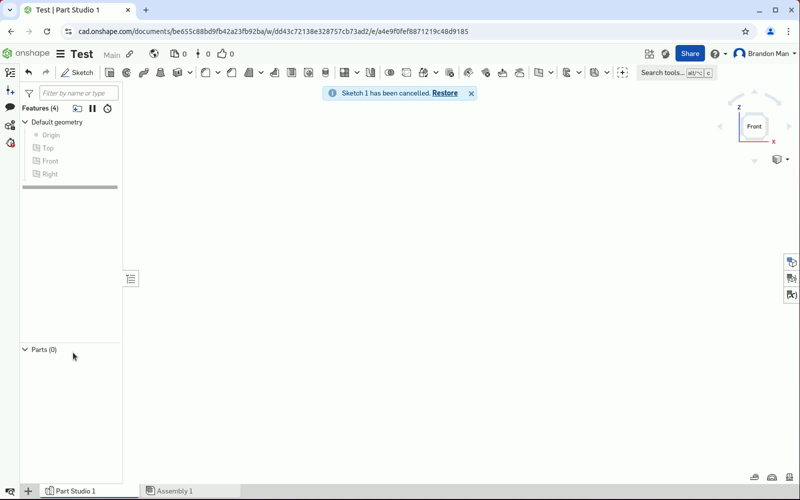
key_up(shift)
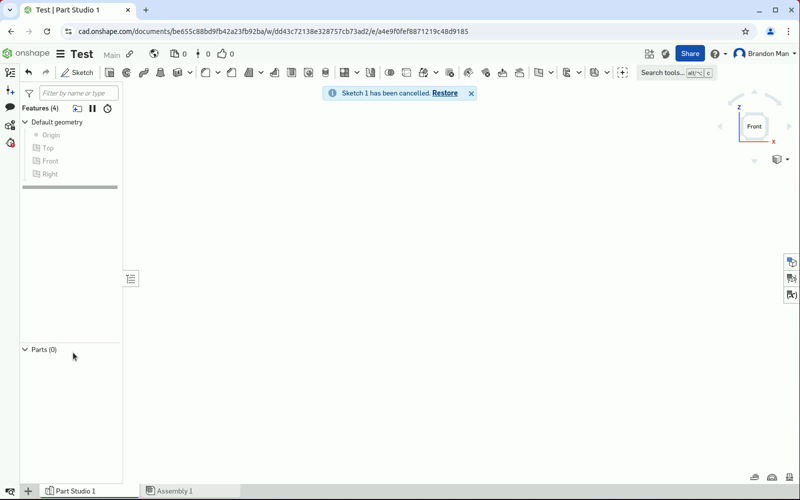
key(space)
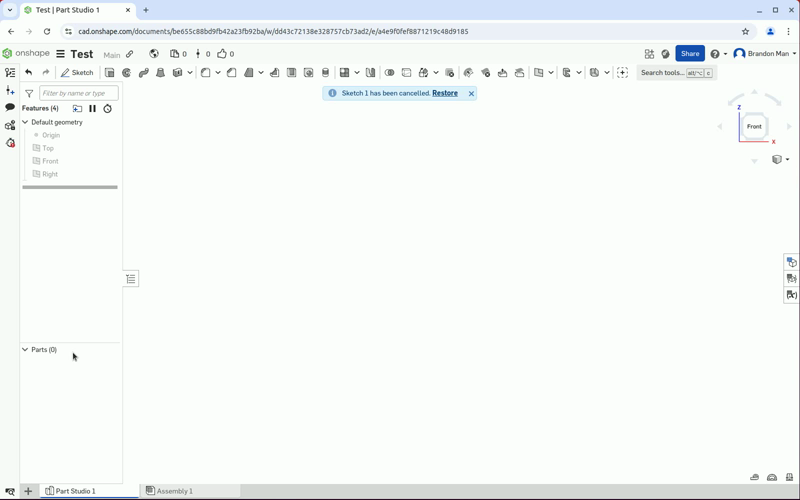
key_down(shift)
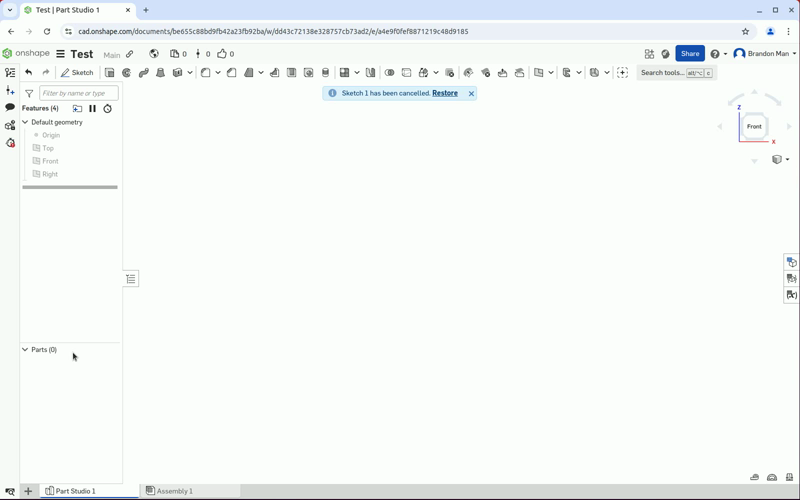
key(left)
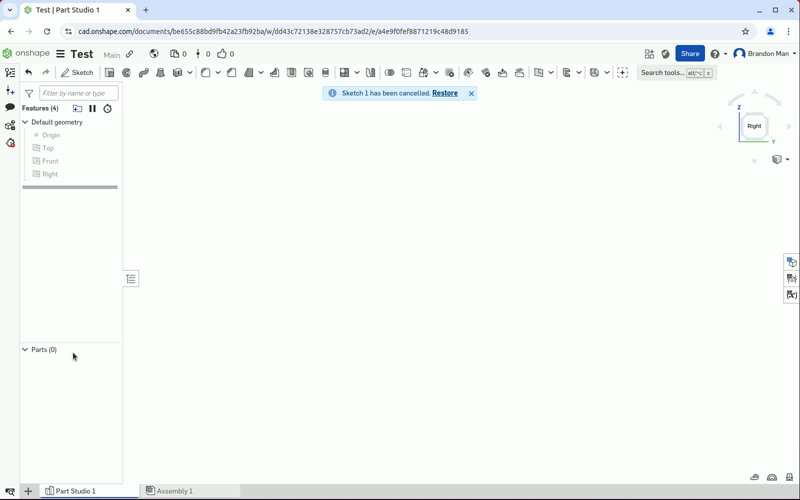
key_up(shift)
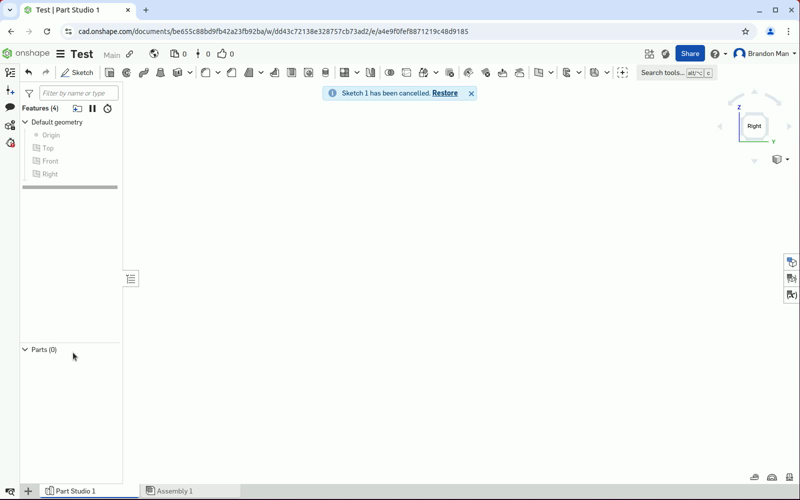
mouse_move(73, 352)
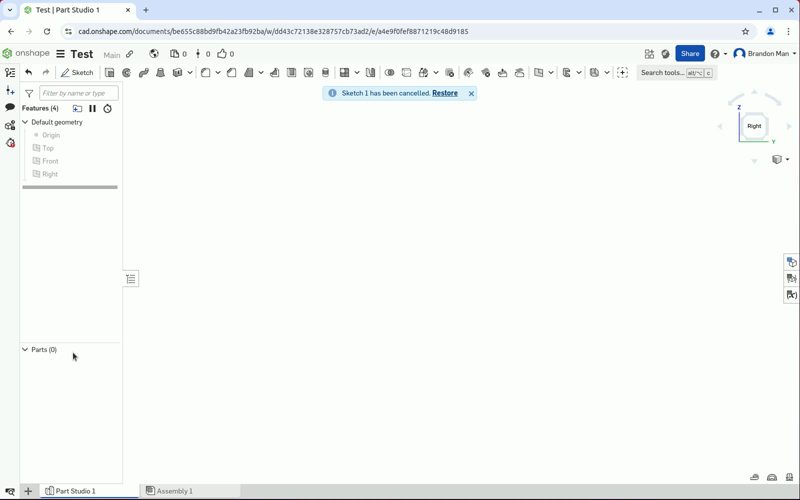
key(shift+y)
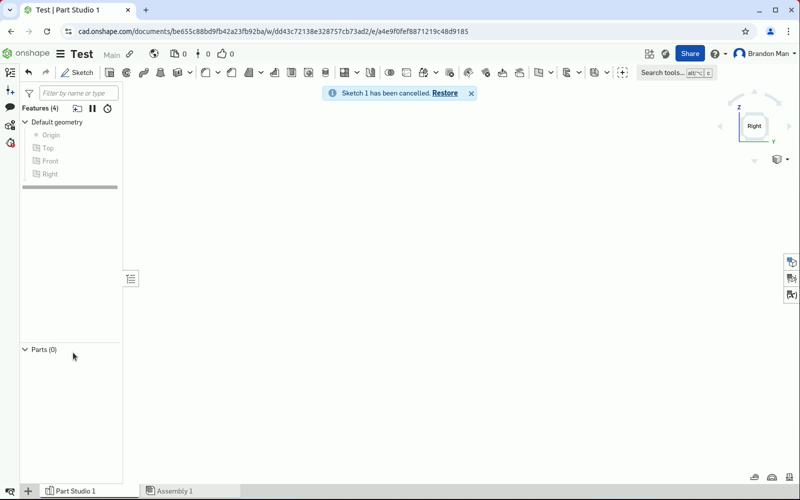
key(shift+s)
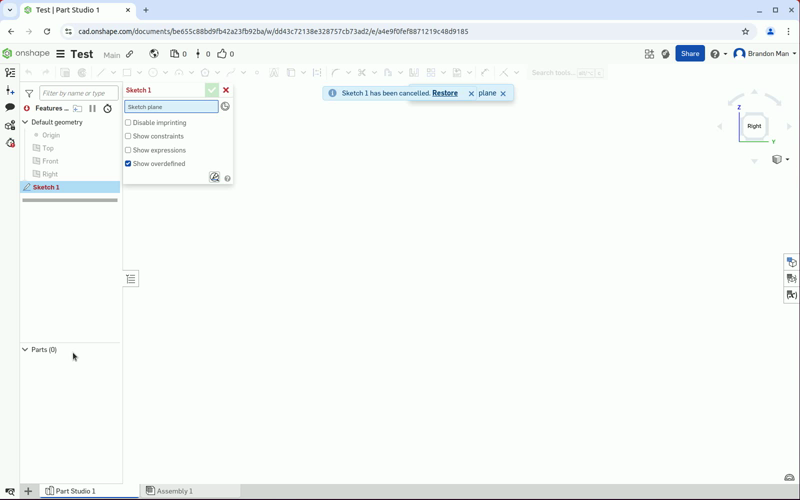
mouse_move(73, 176)
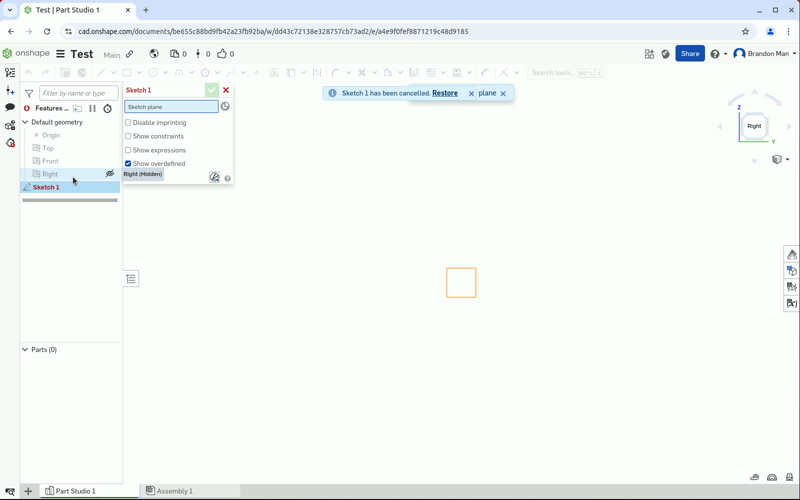
click(73, 176)
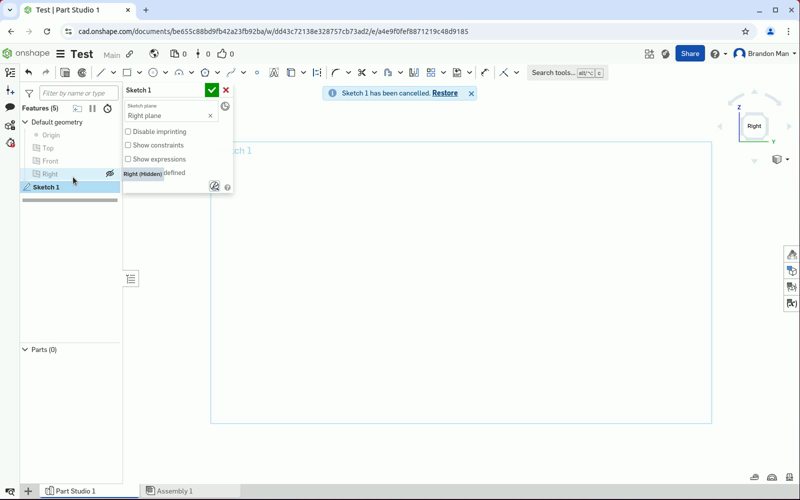
mouse_move(73, 352)
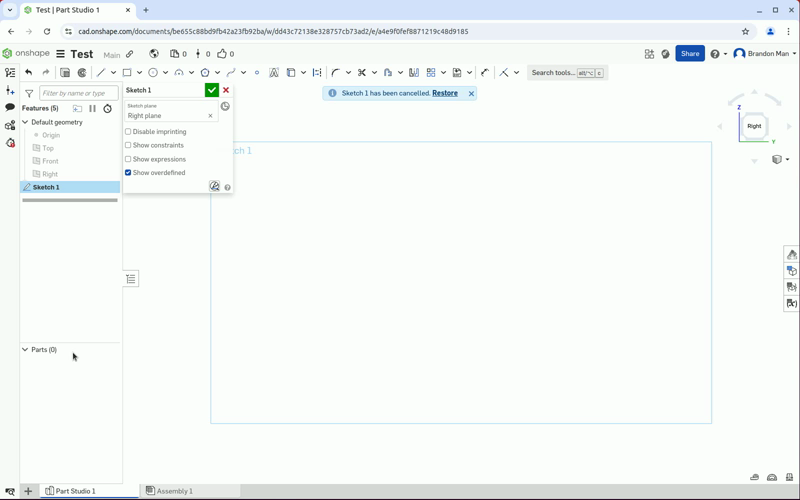
key(y)
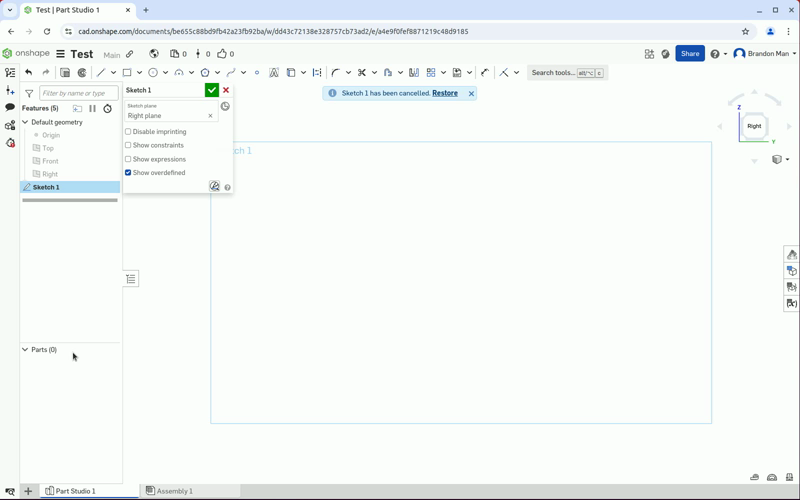
key(l)
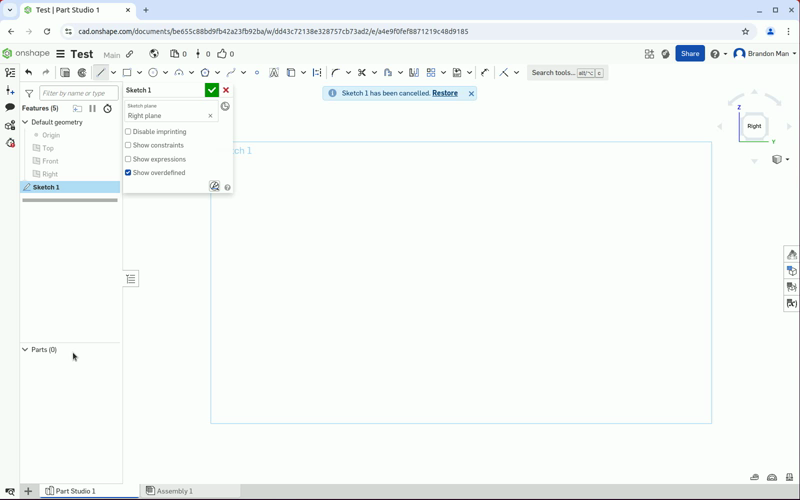
key_down(shift)
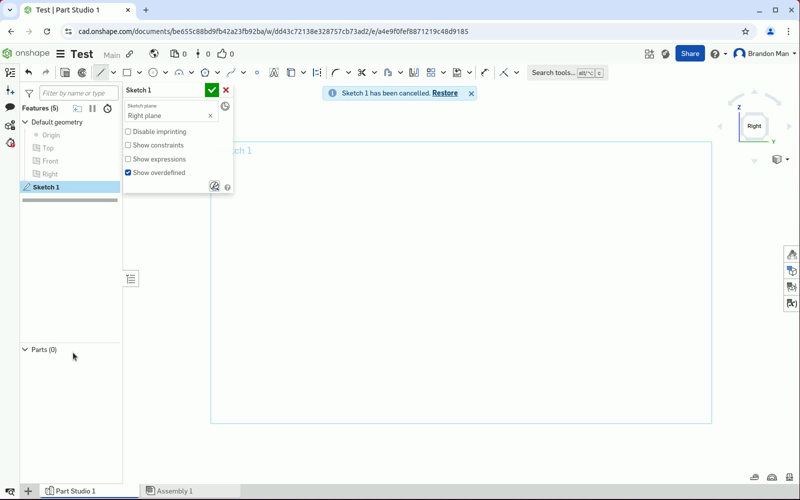
mouse_move(425, 305)
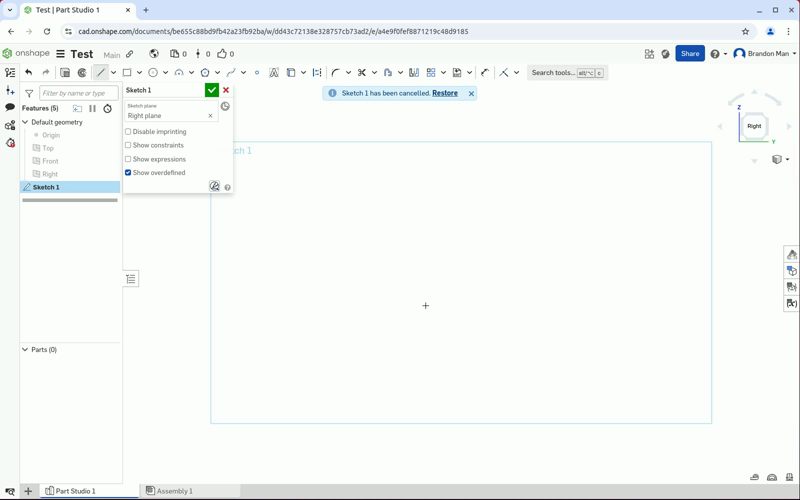
click(425, 305)
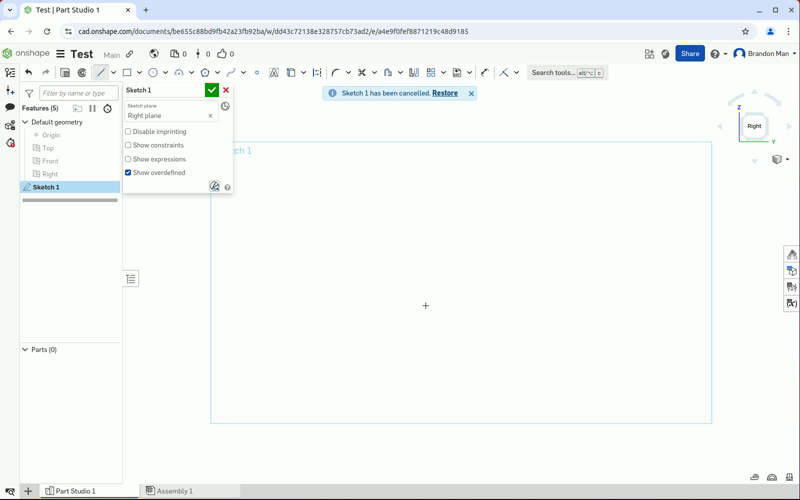
key_up(shift)
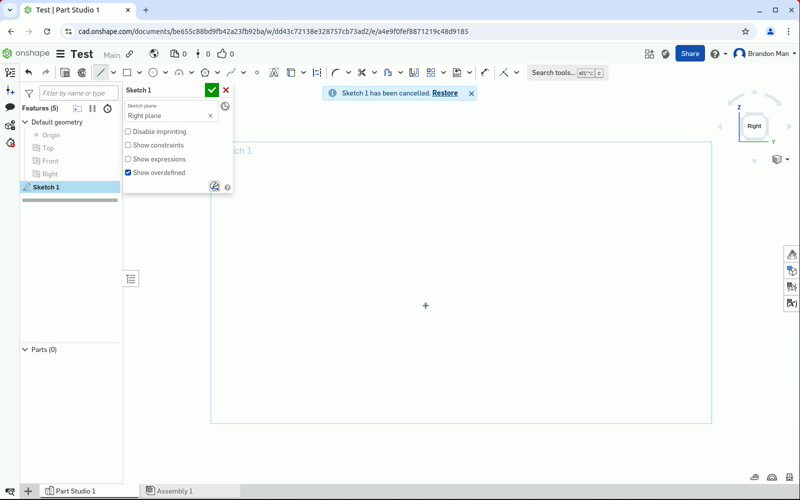
key_down(shift)
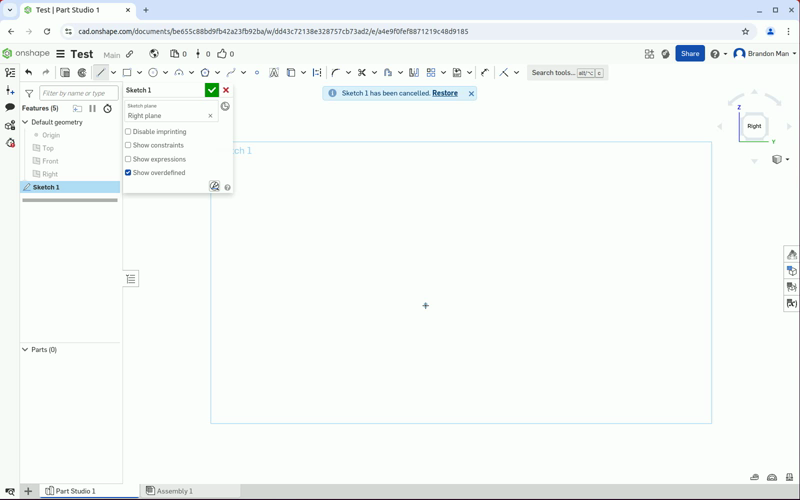
mouse_move(455, 305)
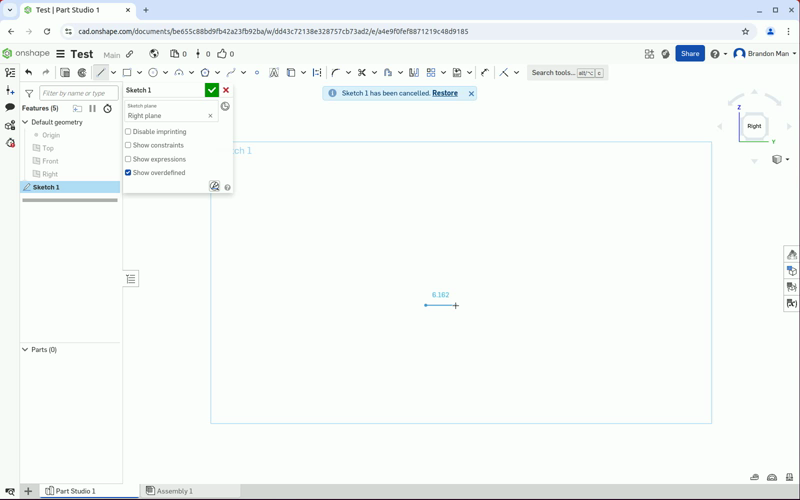
mouse_move(467, 305)
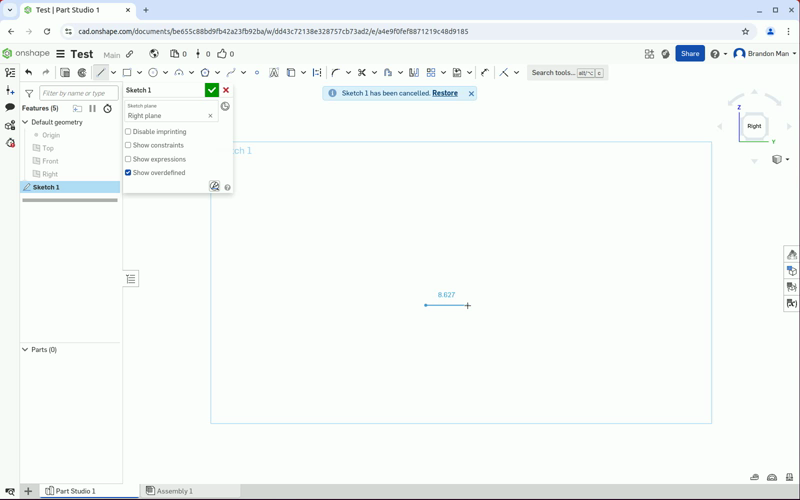
click(467, 305)
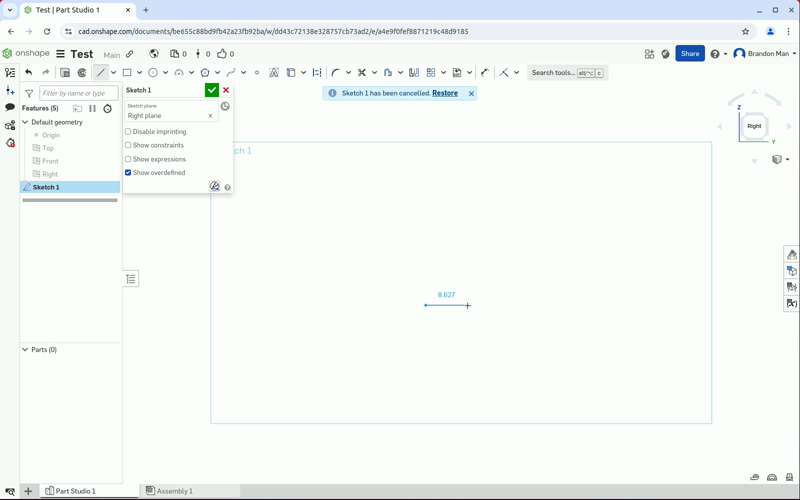
key_up(shift)
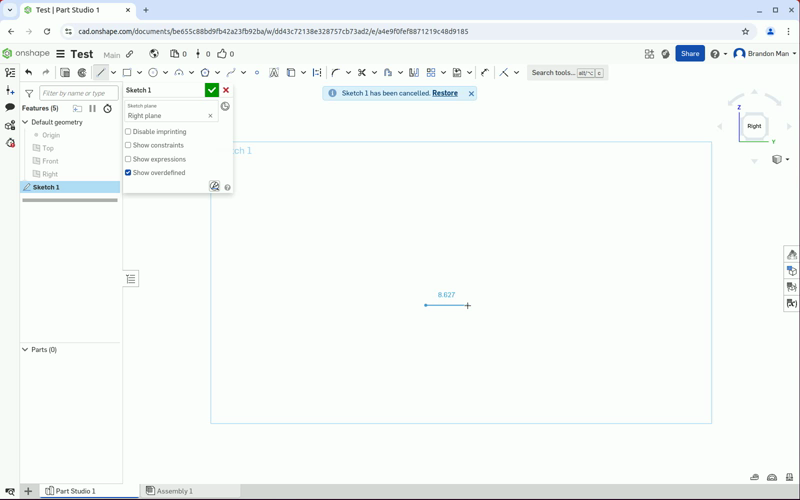
key_down(shift)
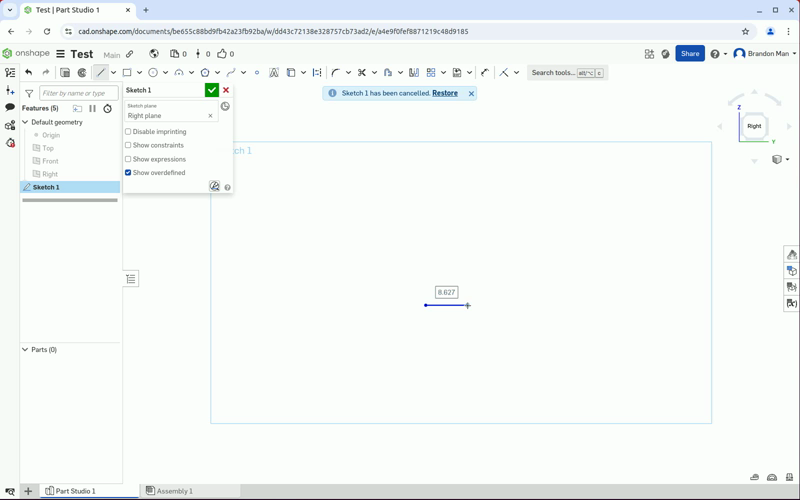
mouse_move(497, 305)
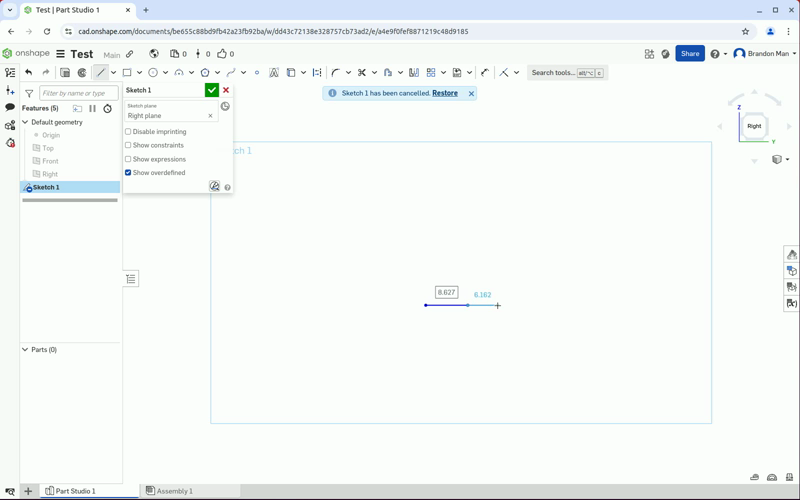
mouse_move(467, 259)
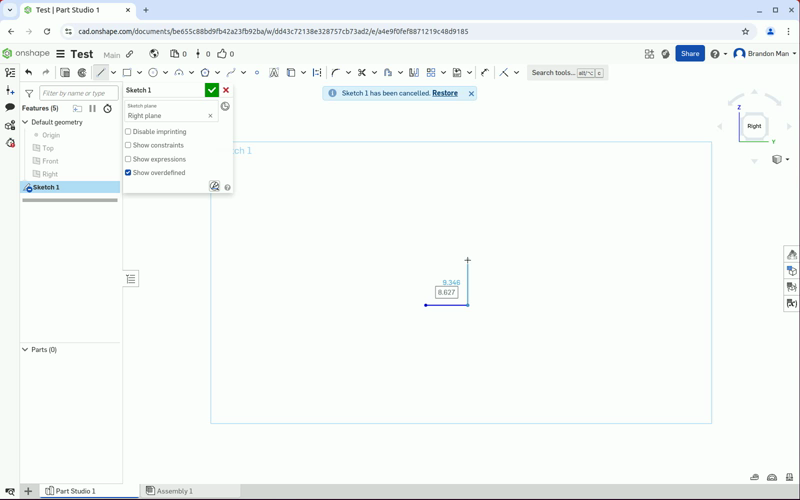
click(467, 259)
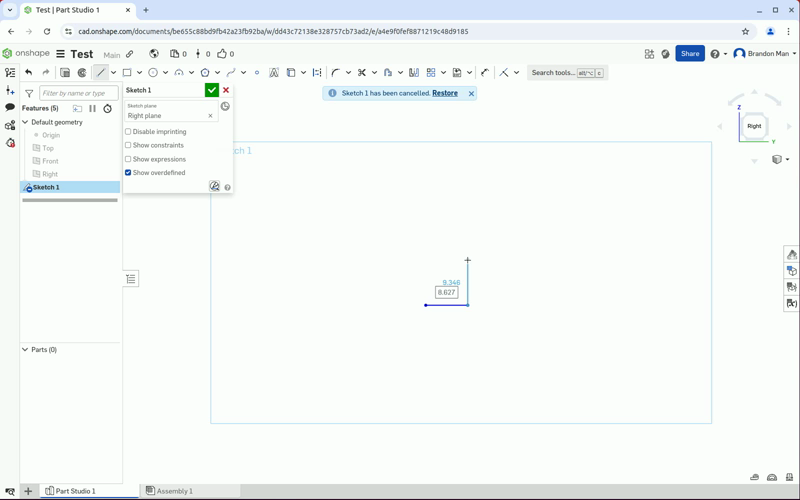
key_up(shift)
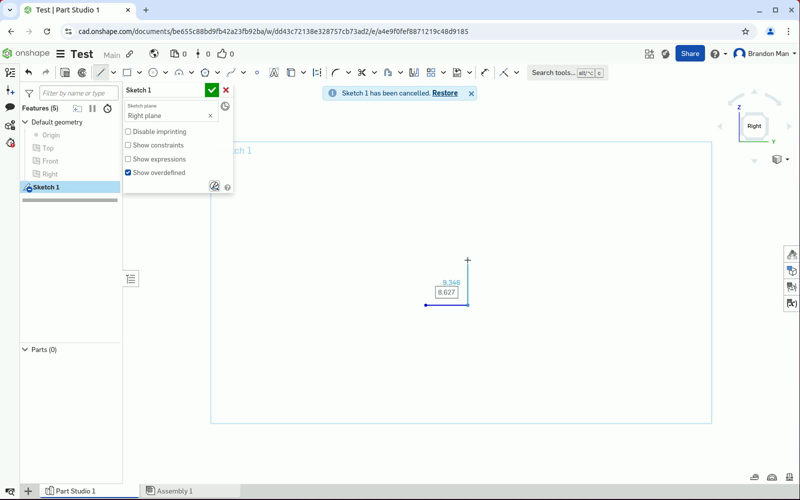
key_down(shift)
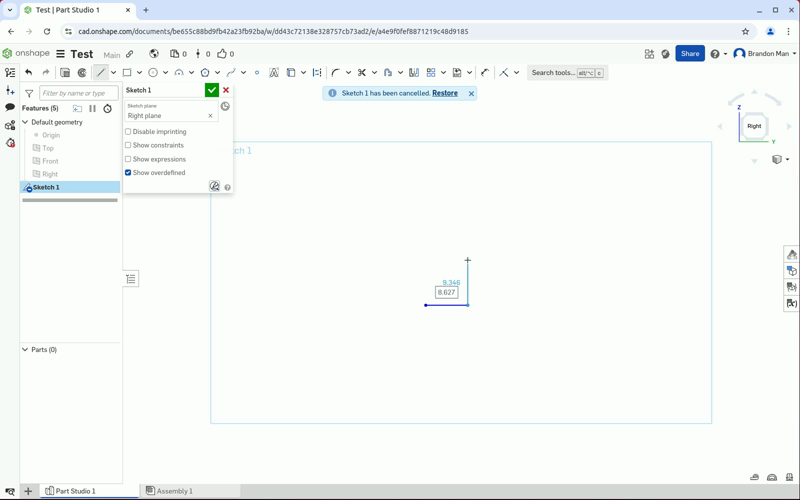
mouse_move(497, 259)
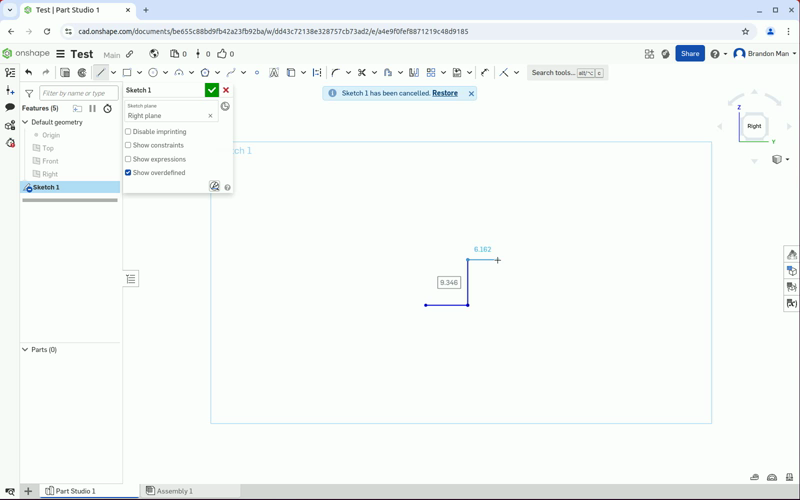
mouse_move(425, 259)
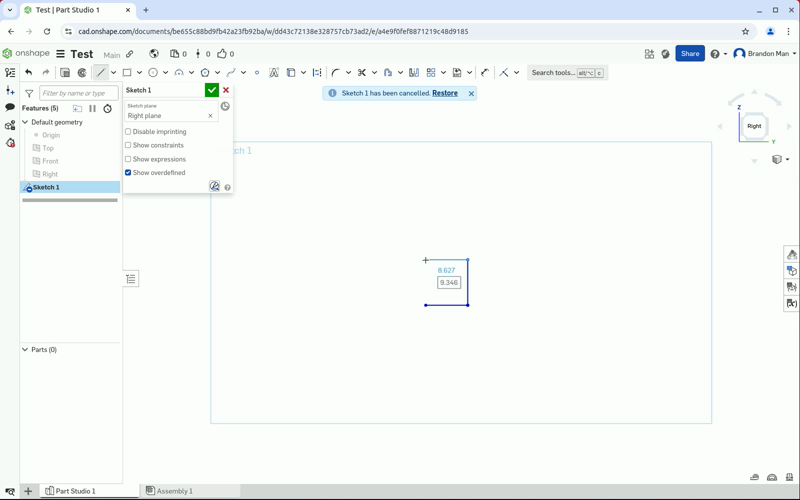
click(425, 259)
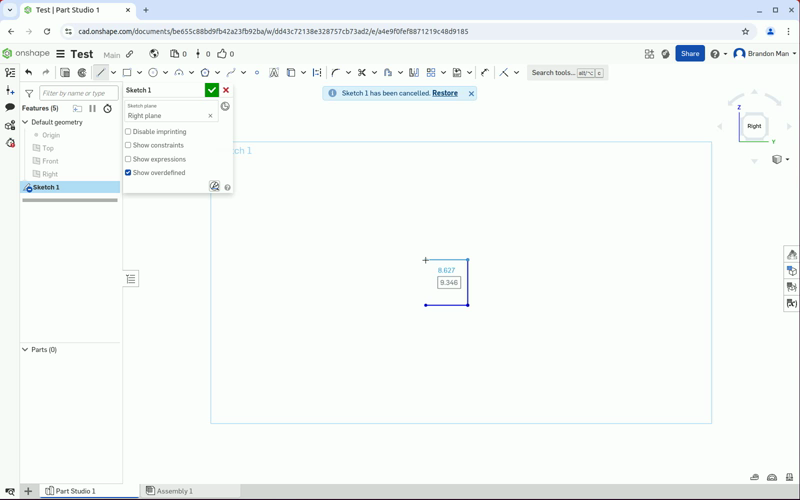
key_up(shift)
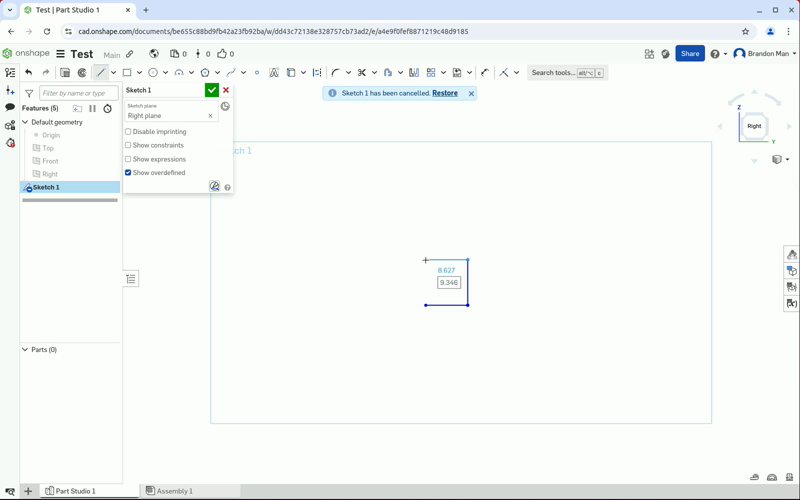
mouse_move(455, 259)
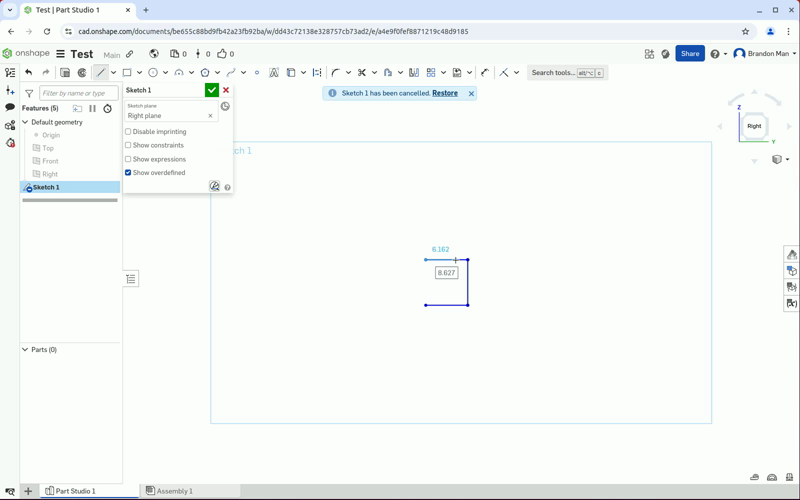
key_down(shift)
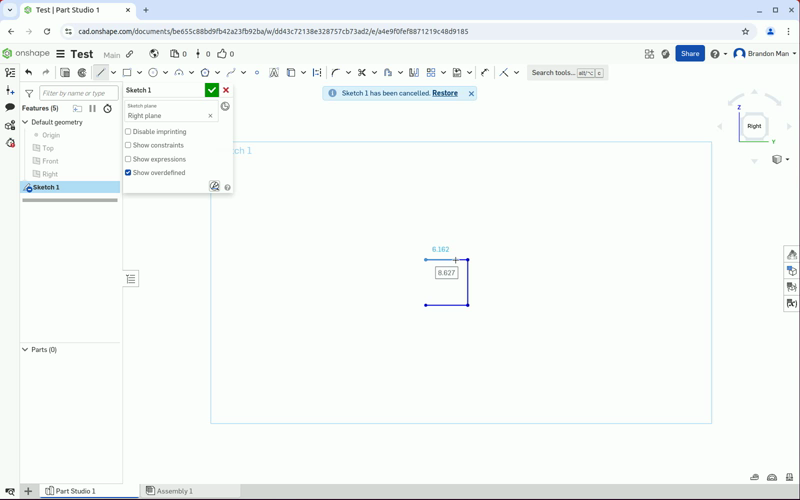
mouse_move(425, 305)
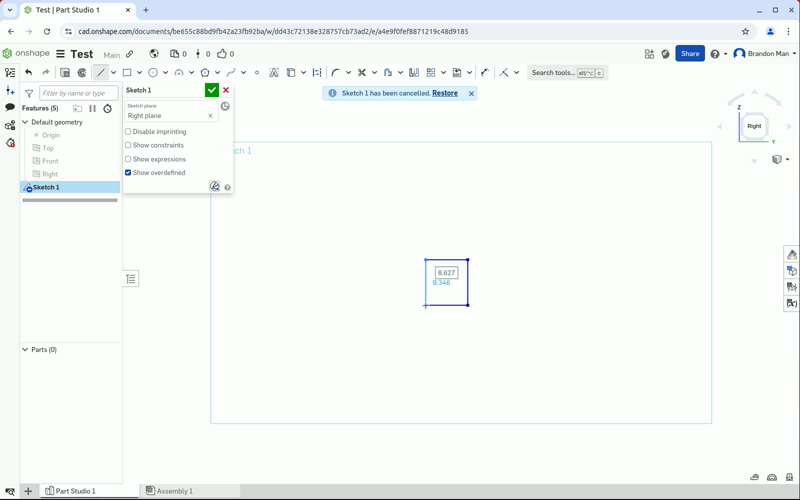
key_up(shift)
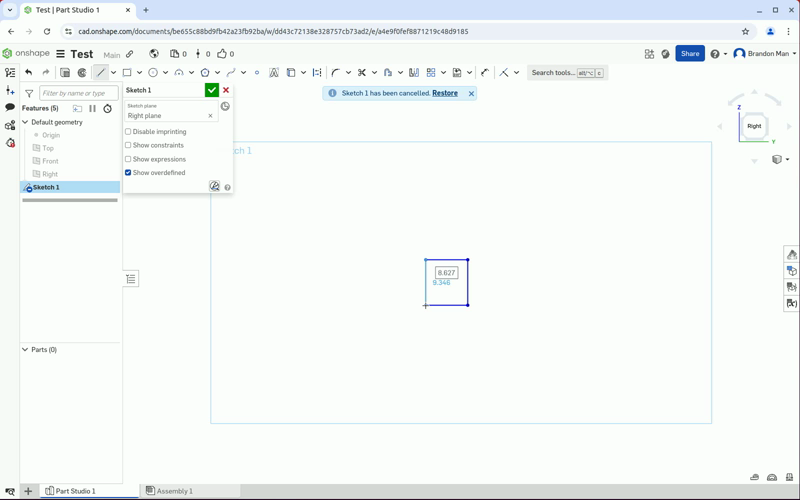
click(425, 305)
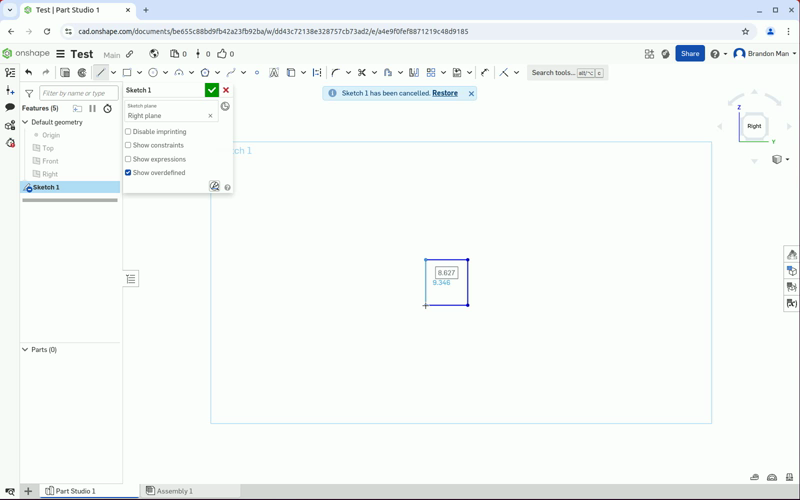
key(esc)
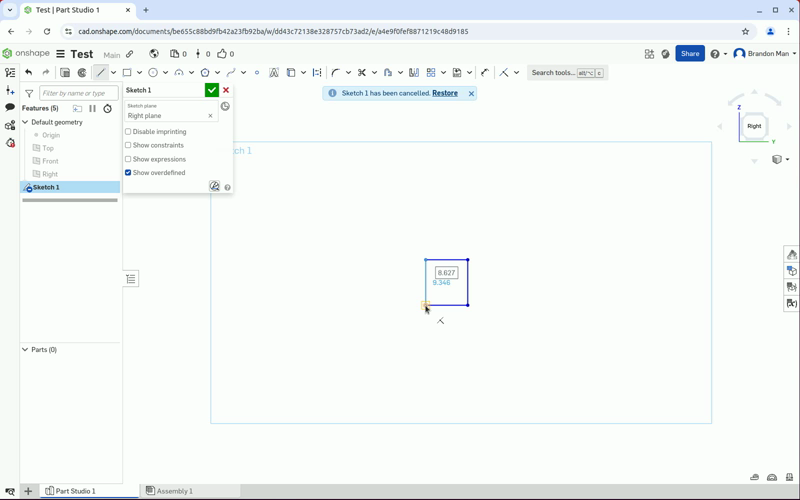
mouse_move(432, 282)
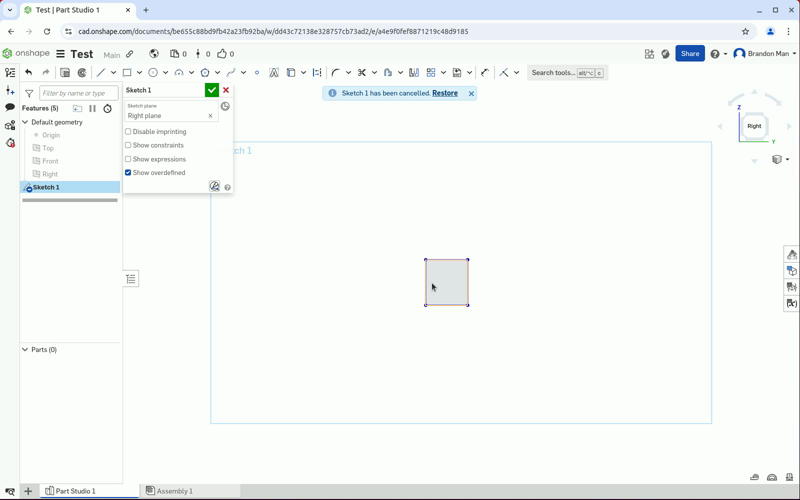
click(432, 282)
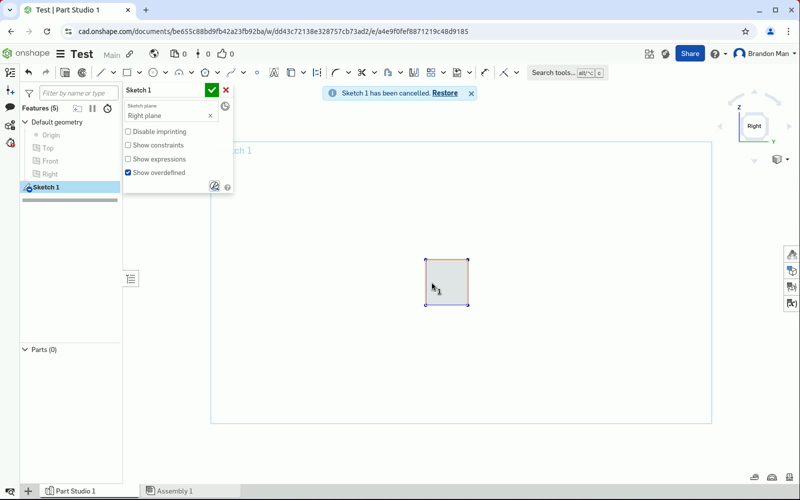
mouse_move(73, 352)
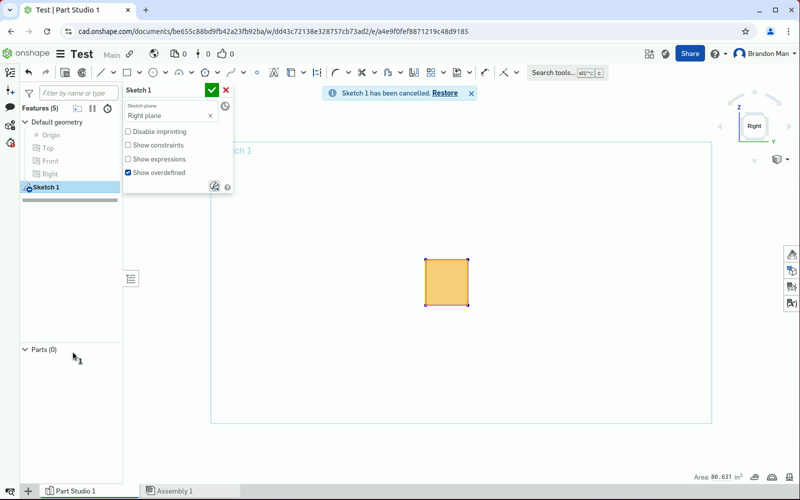
key(shift+y)
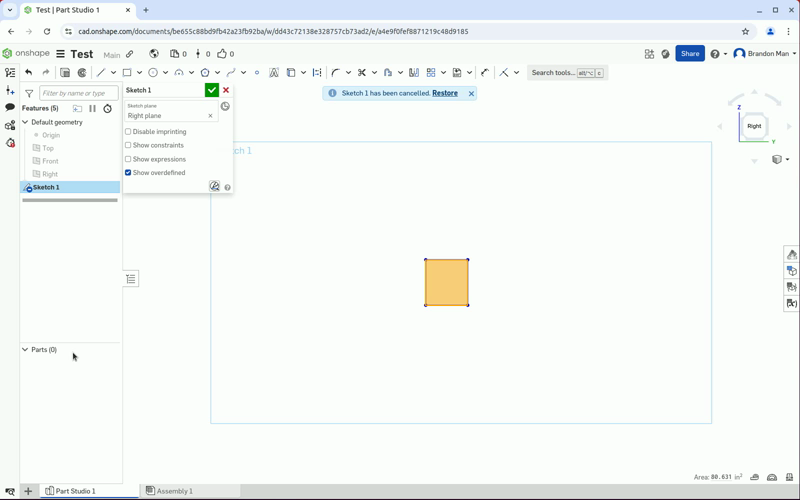
key(shift+e)
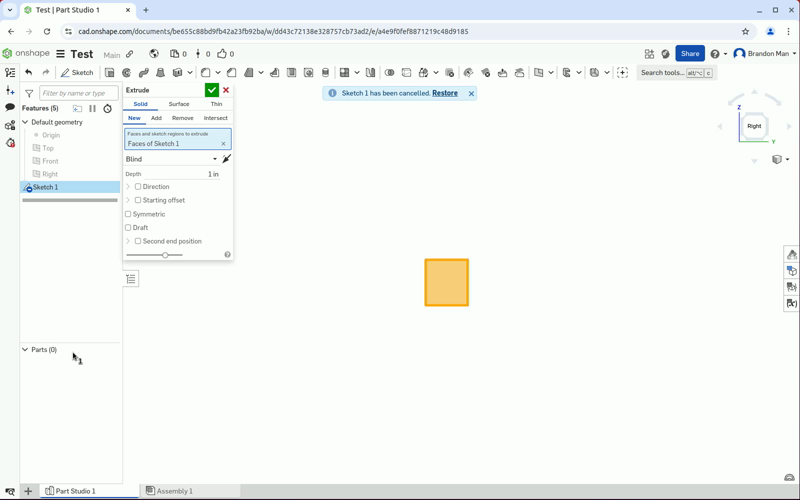
mouse_move(143, 106)
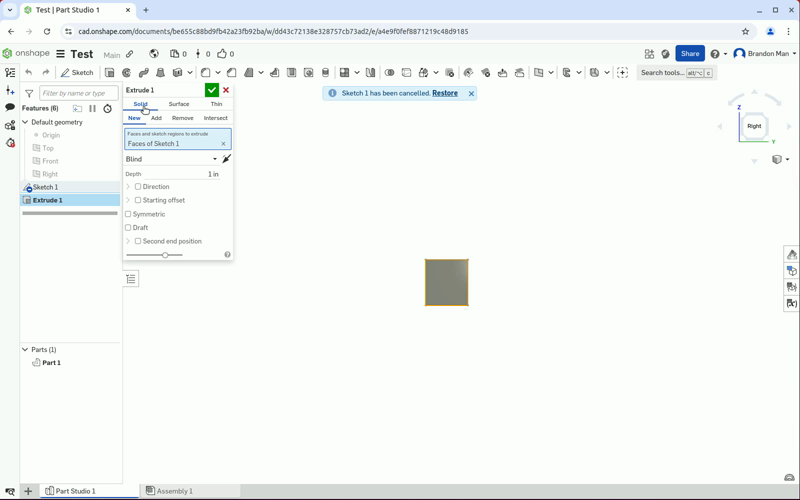
click(143, 106)
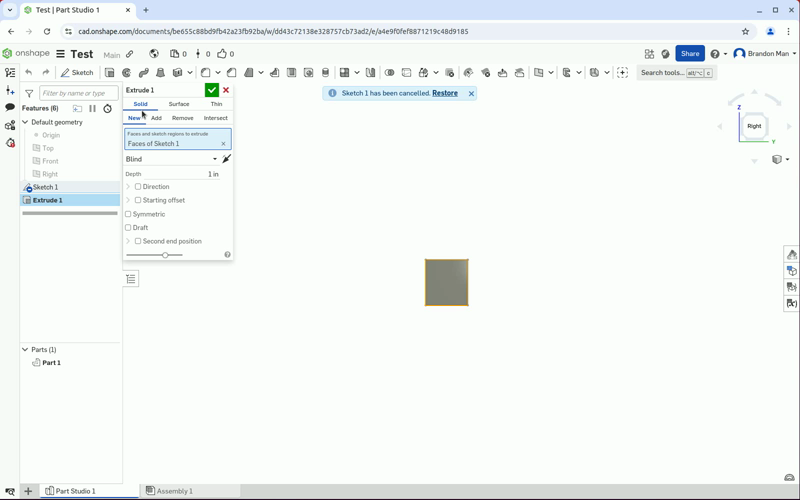
mouse_move(137, 120)
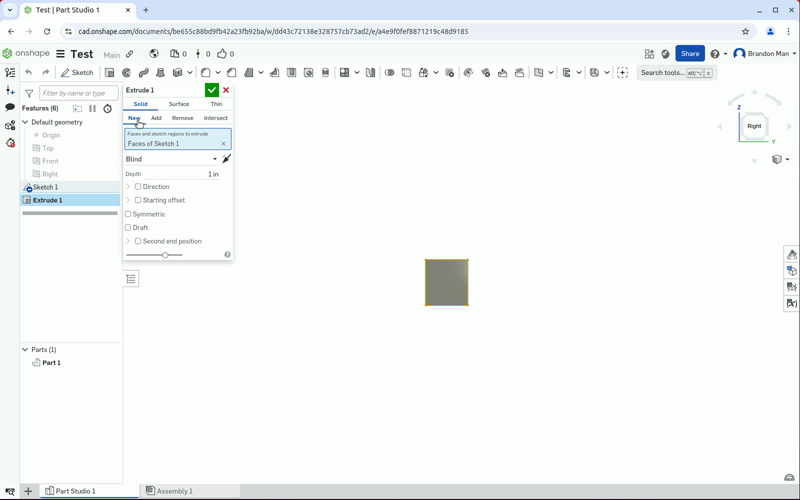
click(137, 120)
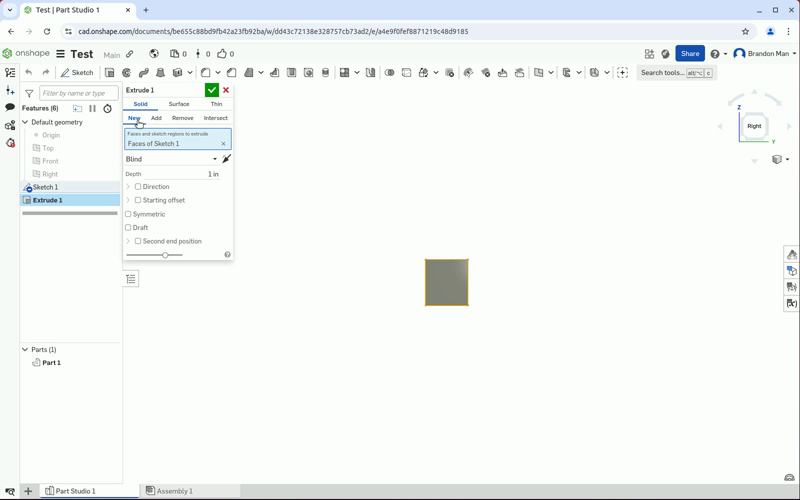
key(tab, 4)
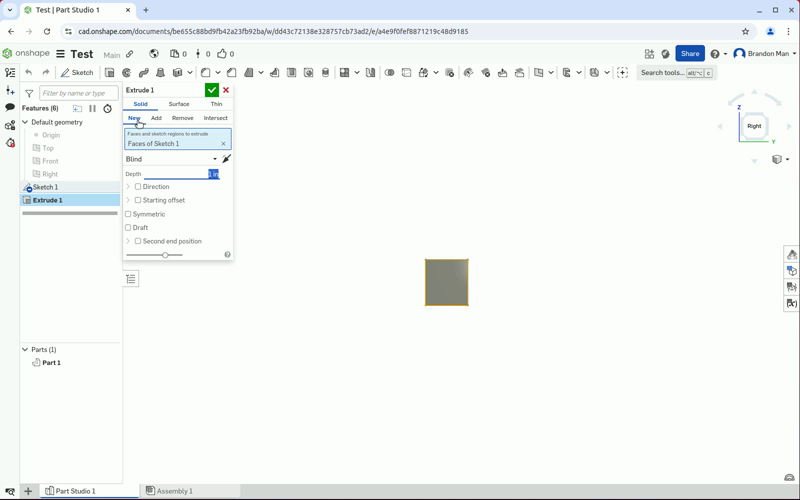
text(11.554)
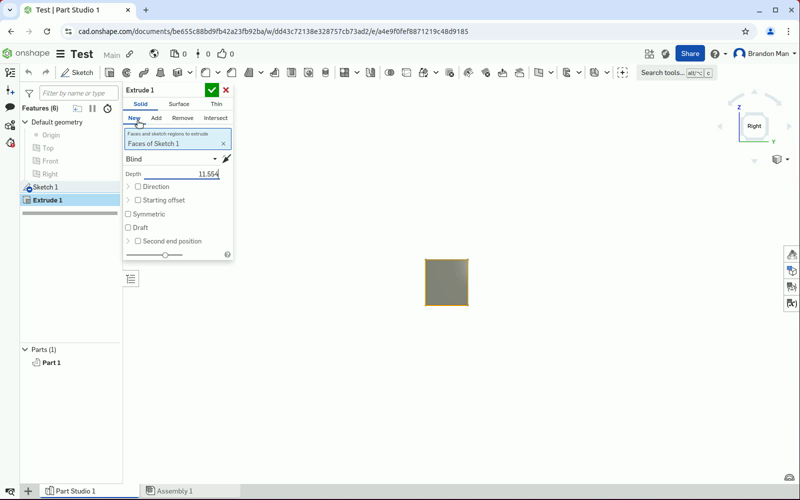
key(enter)
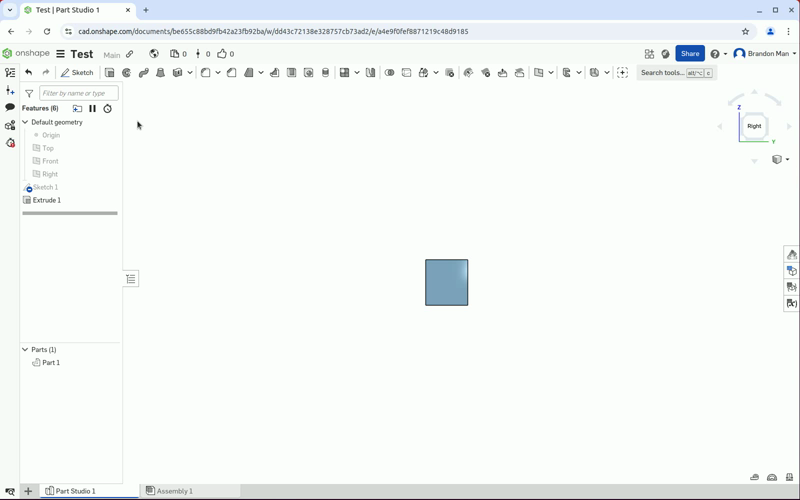
key(shift+h)
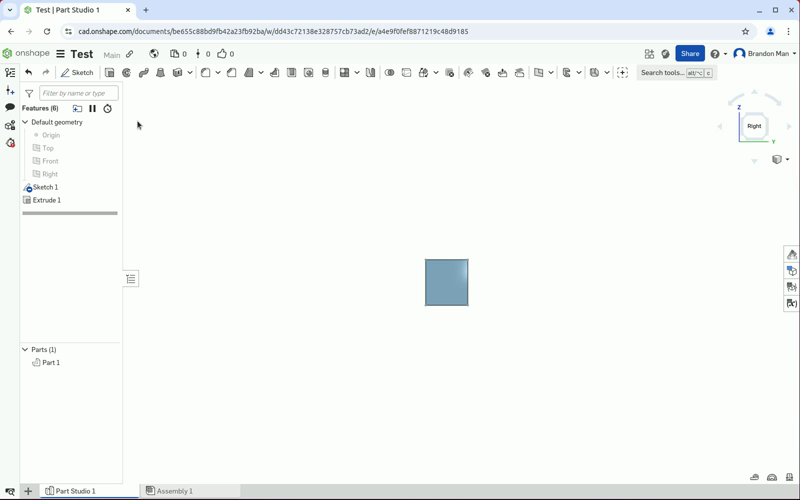
key(shift+h)
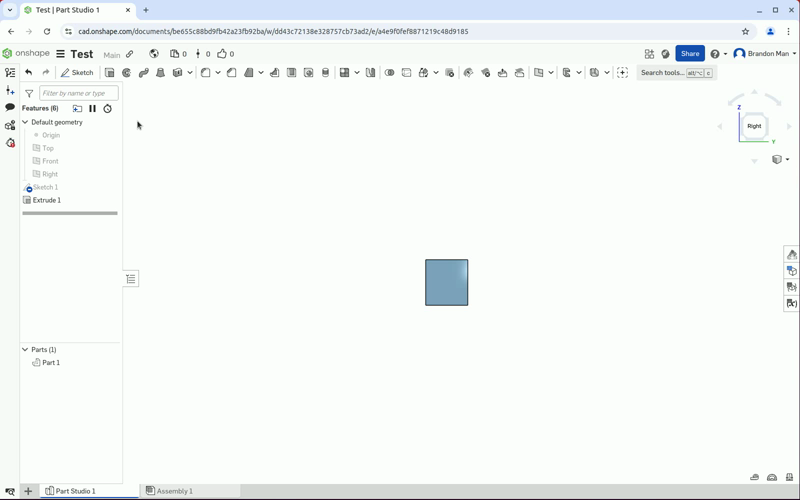
mouse_move(73, 189)
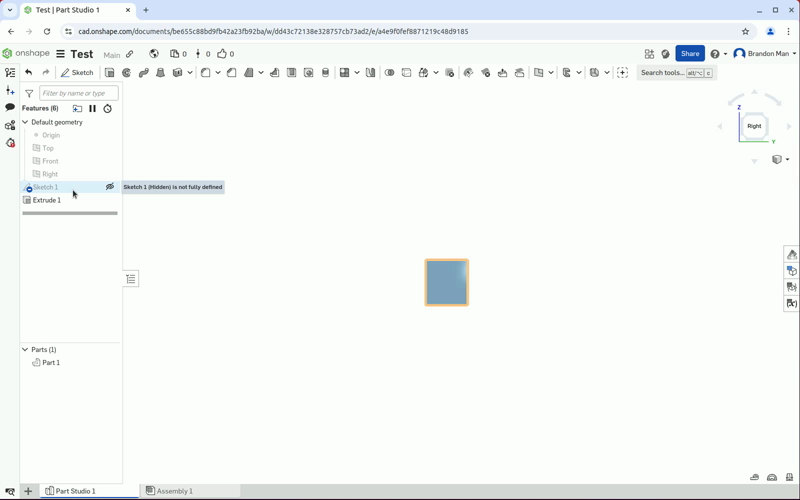
click(73, 189)
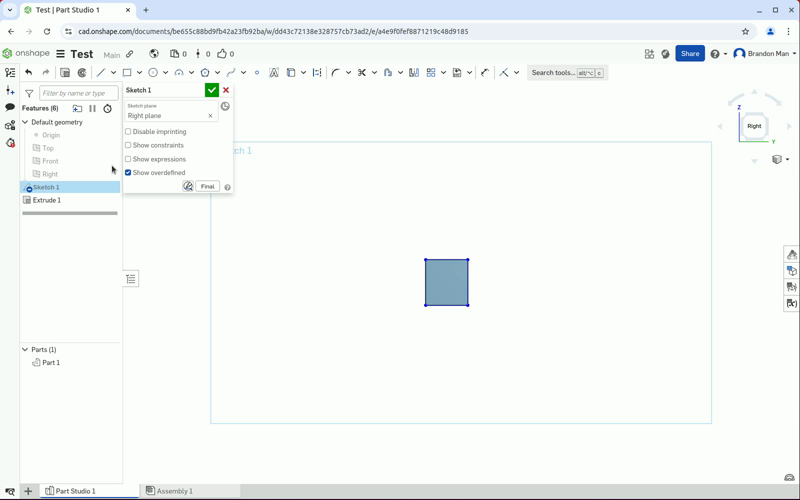
mouse_move(229, 92)
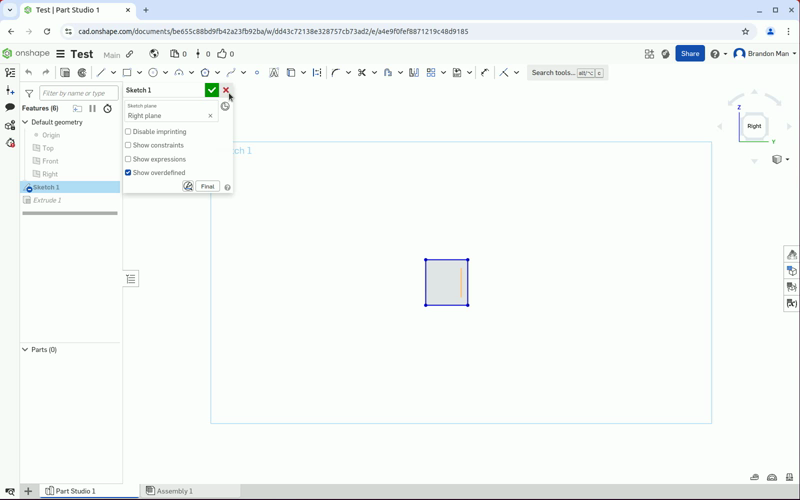
click(229, 92)
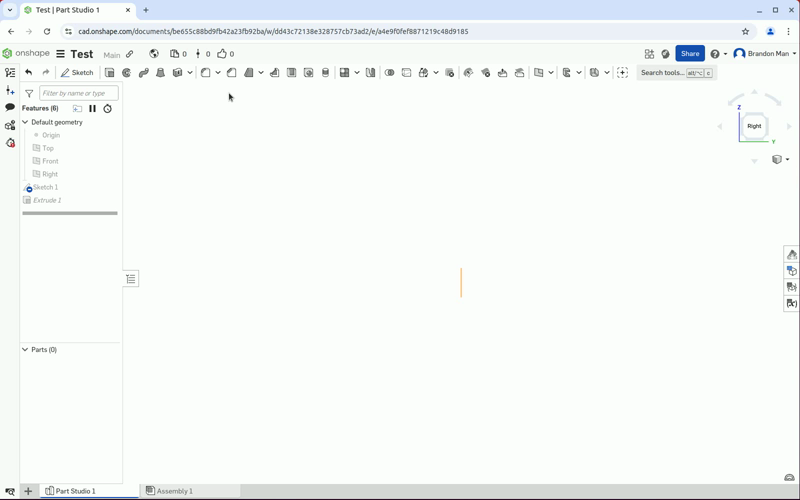
mouse_move(73, 352)
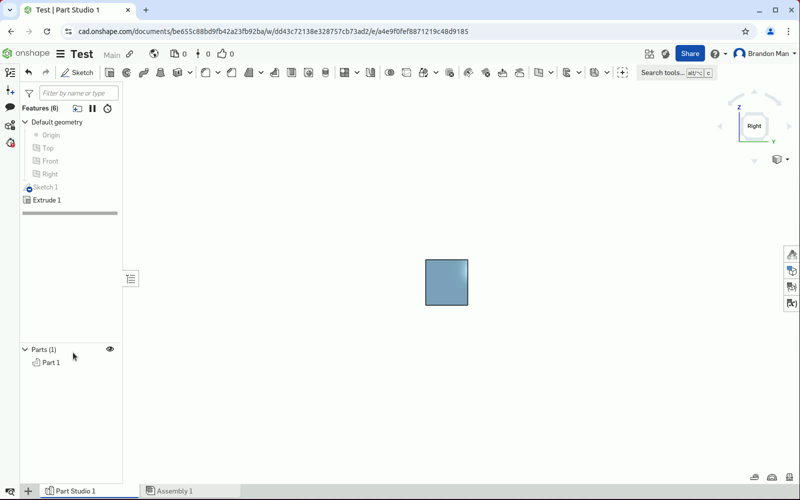
key(y)
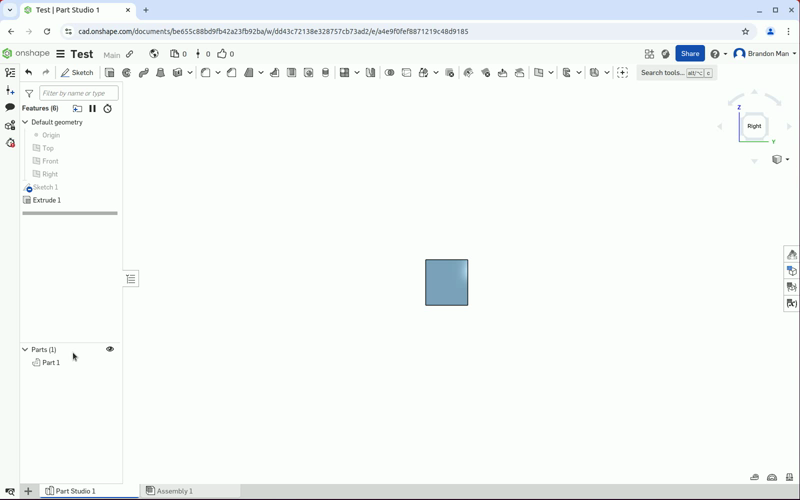
key(shift+p)
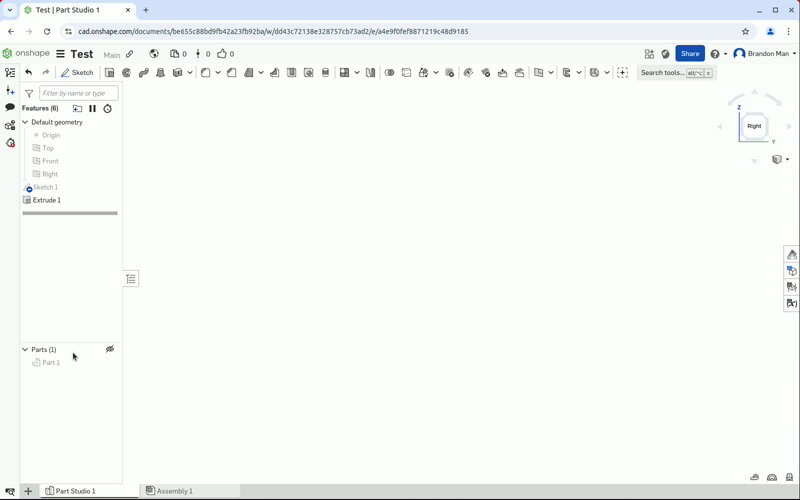
key(space)
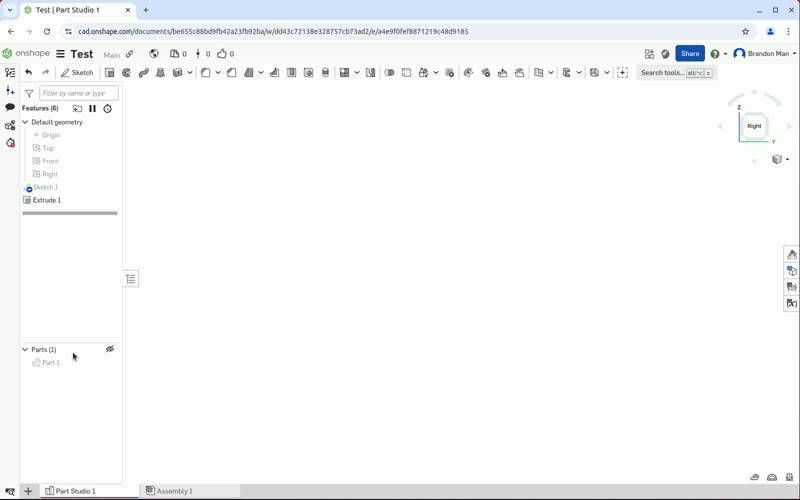
key_down(shift)
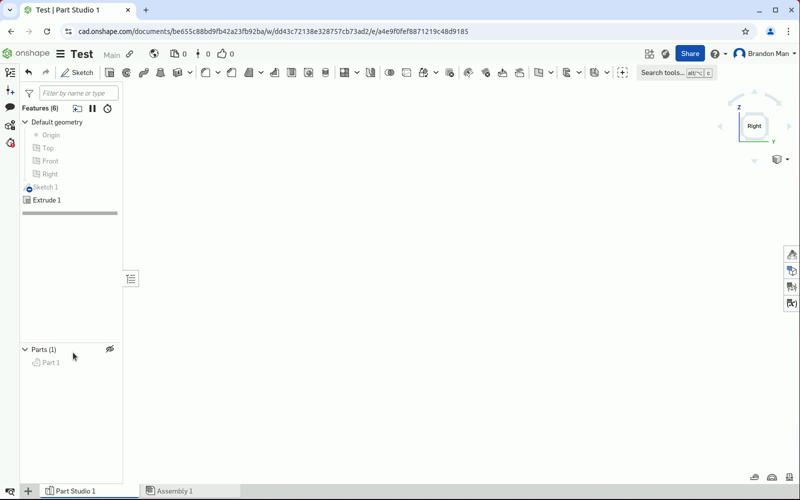
key(right)
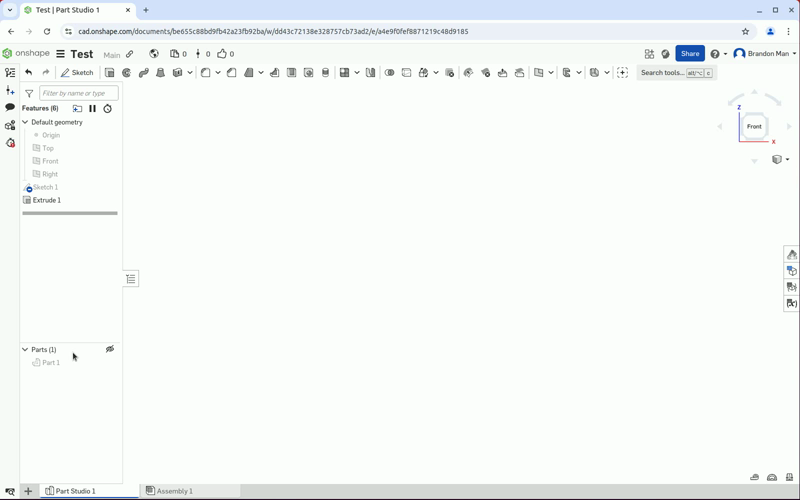
key_up(shift)
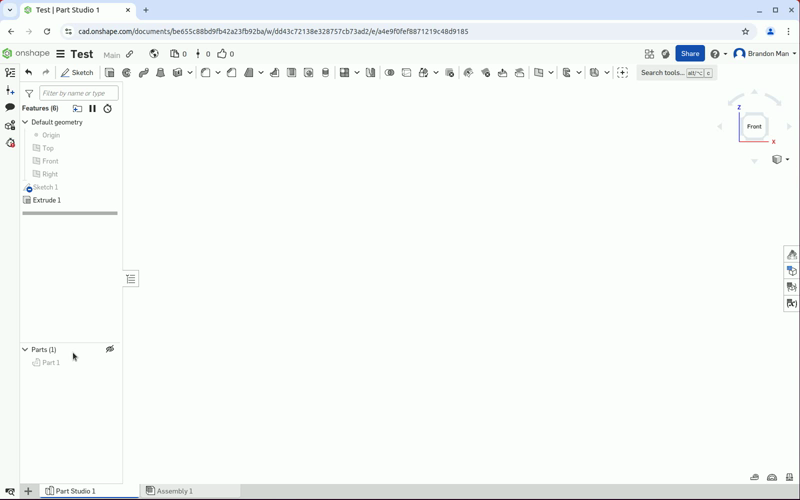
mouse_move(73, 352)
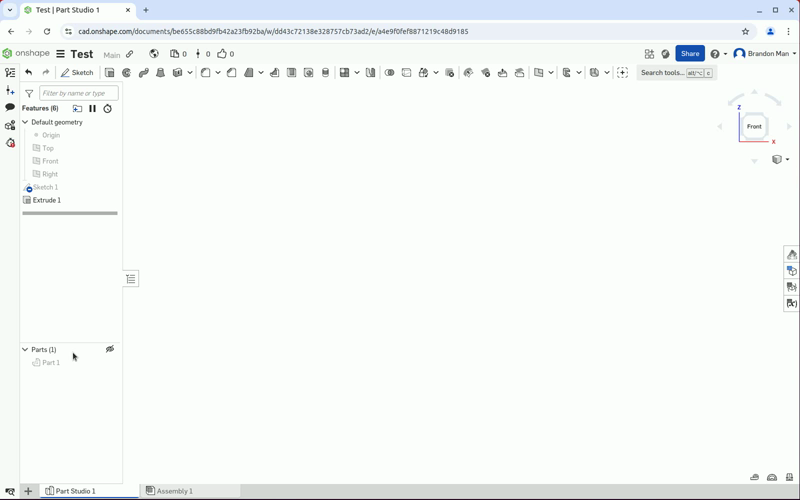
key(shift+y)
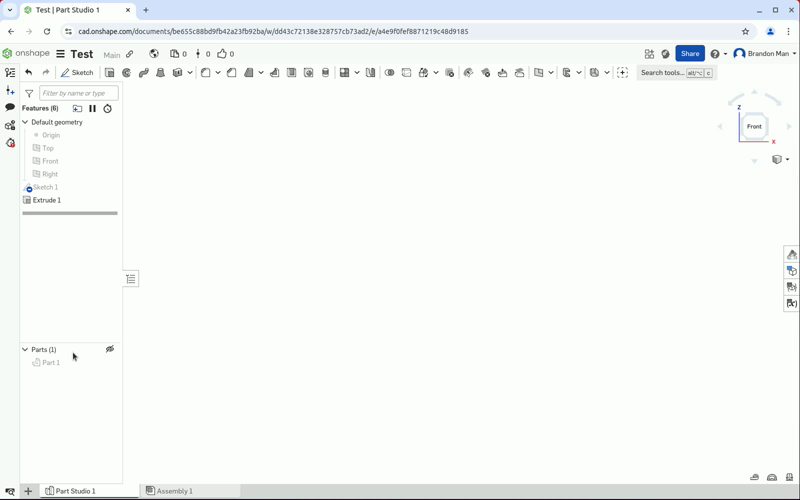
key(shift+s)
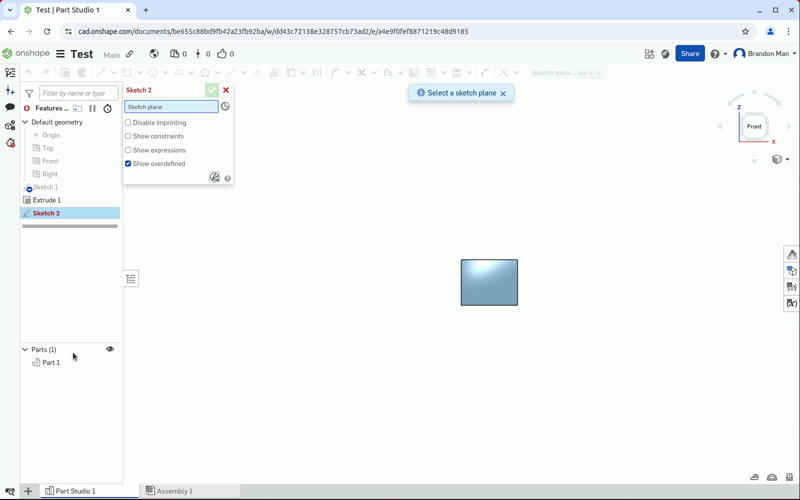
mouse_move(73, 163)
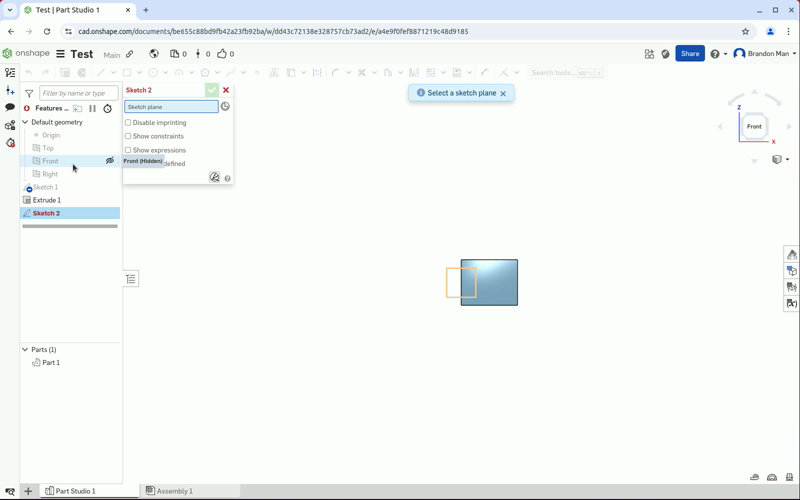
click(73, 163)
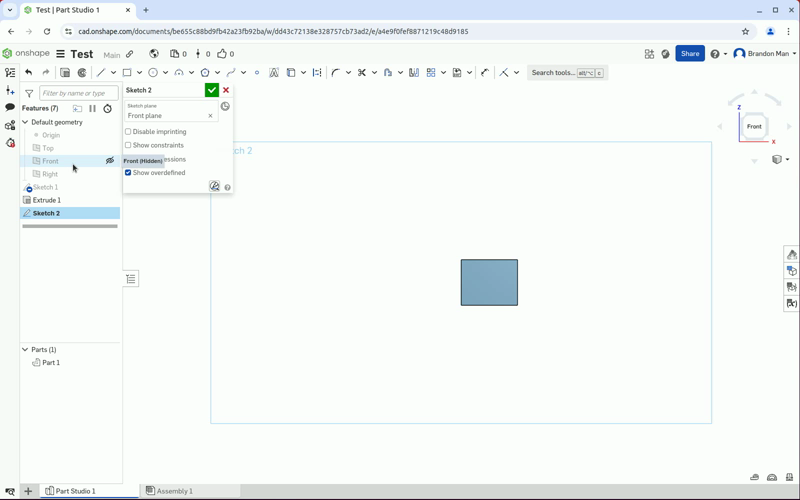
mouse_move(73, 352)
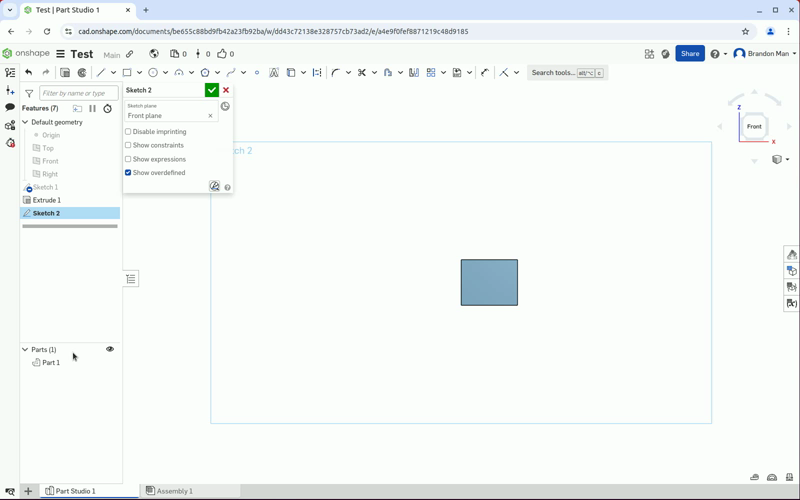
key(y)
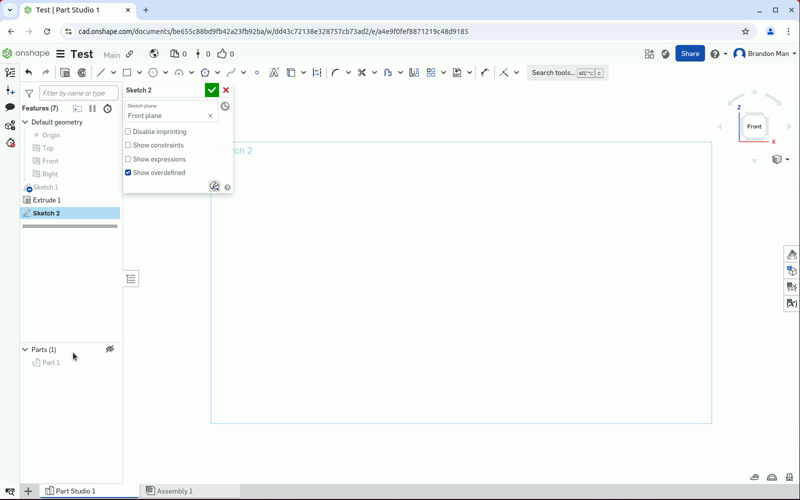
key(c)
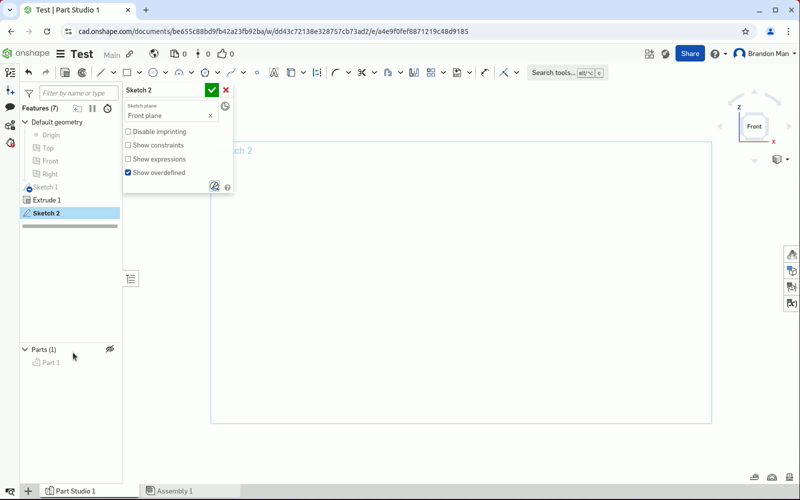
key_down(shift)
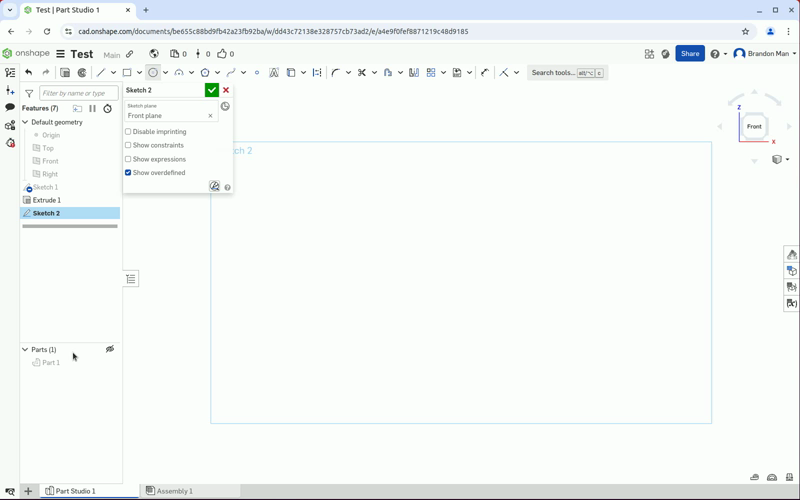
mouse_move(432, 254)
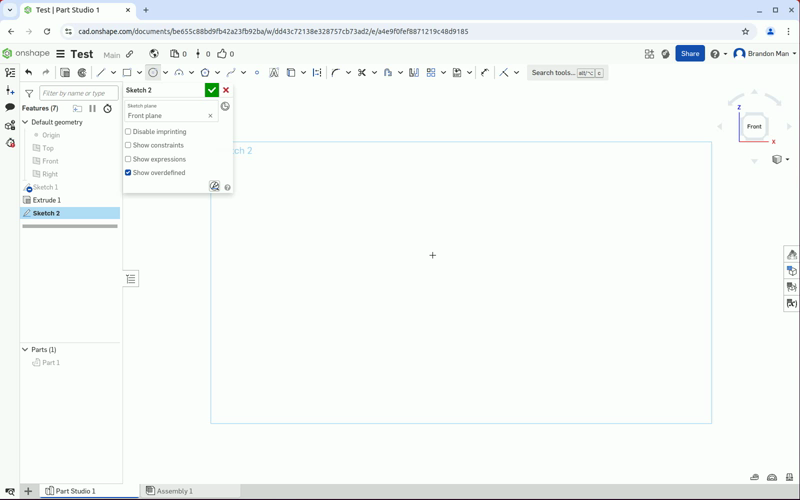
click(432, 254)
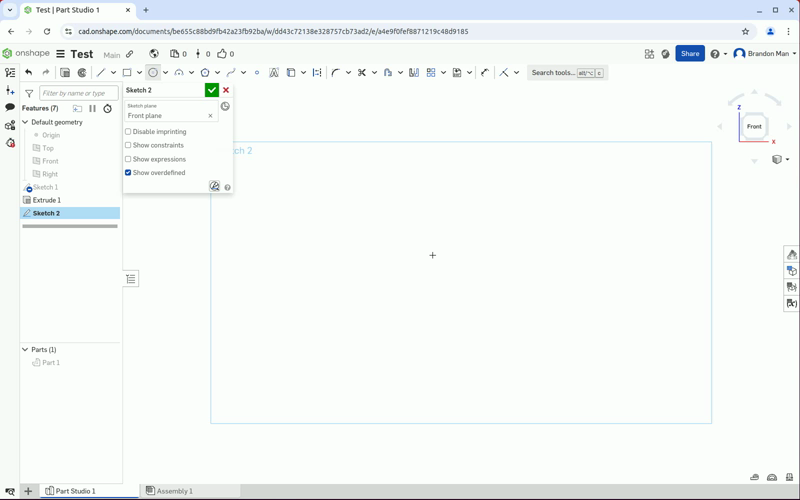
key_up(shift)
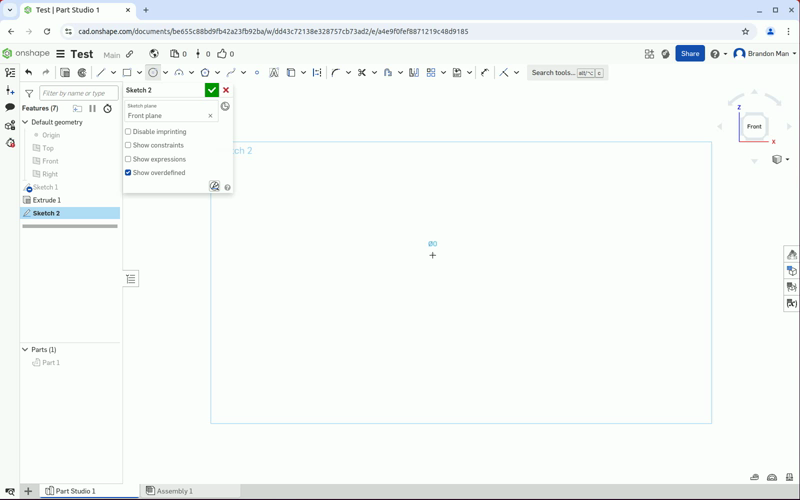
mouse_move(453, 254)
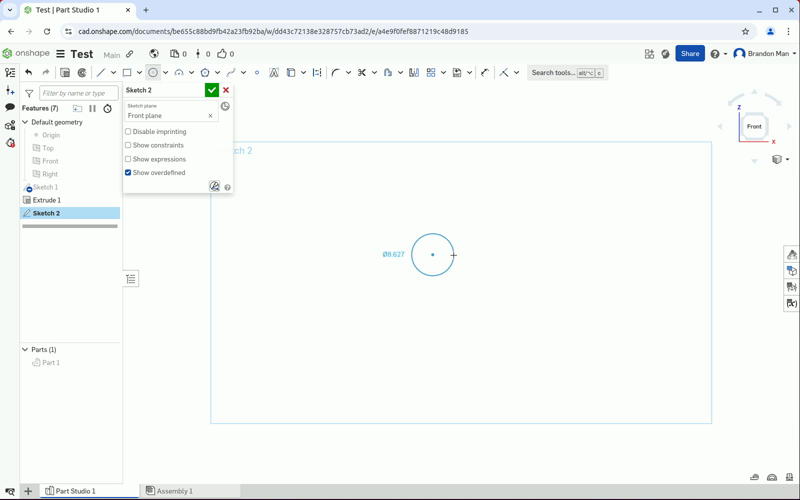
click(453, 254)
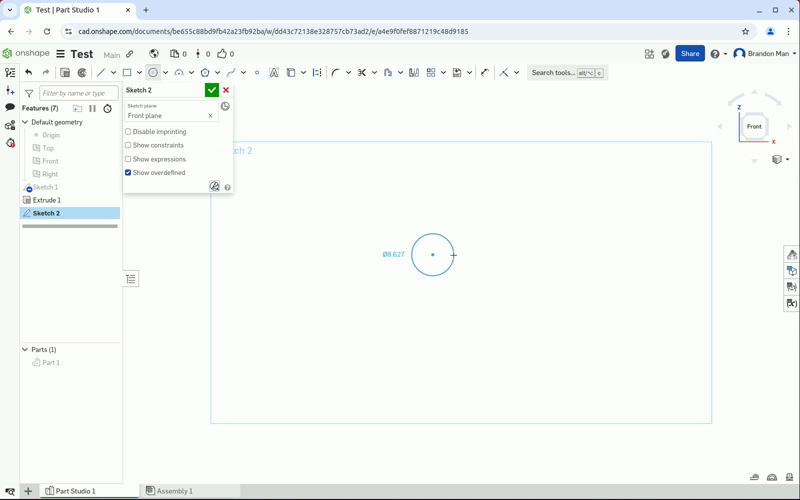
key(esc)
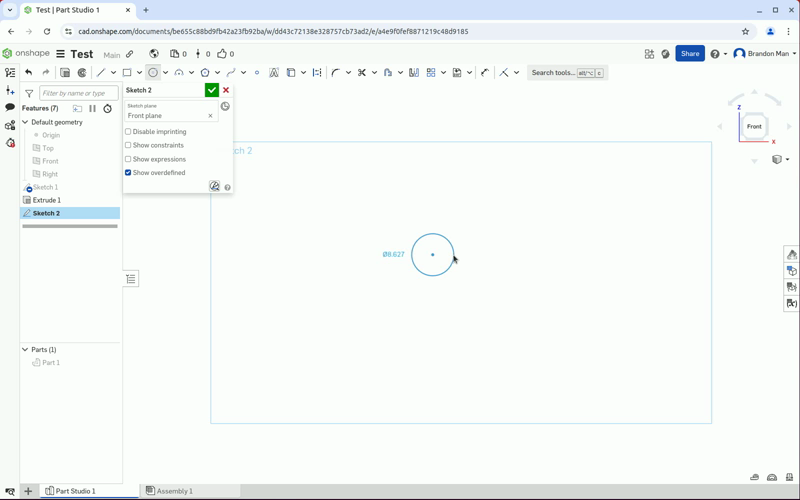
mouse_move(432, 262)
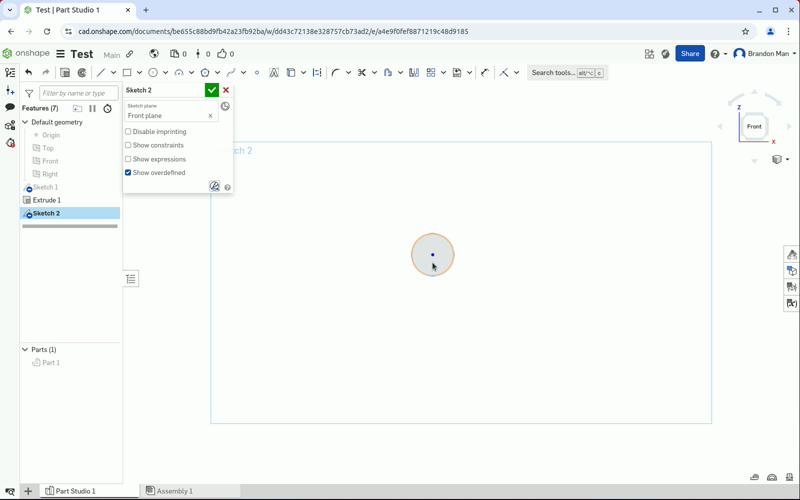
scroll(6)
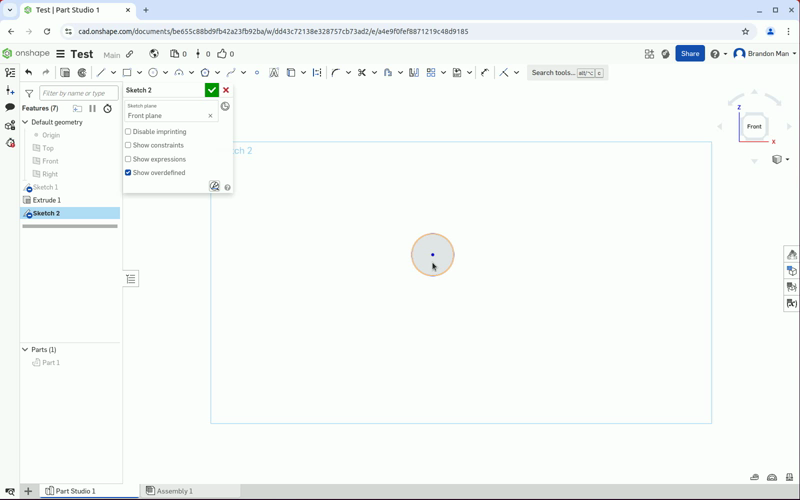
scroll(6)
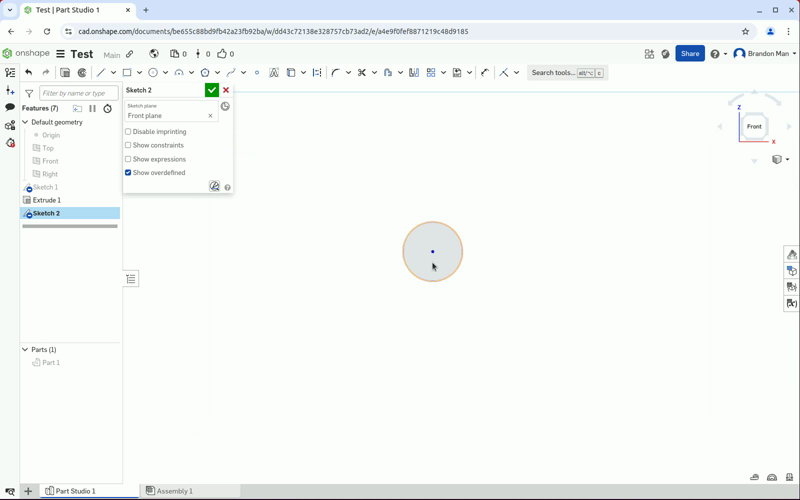
scroll(6)
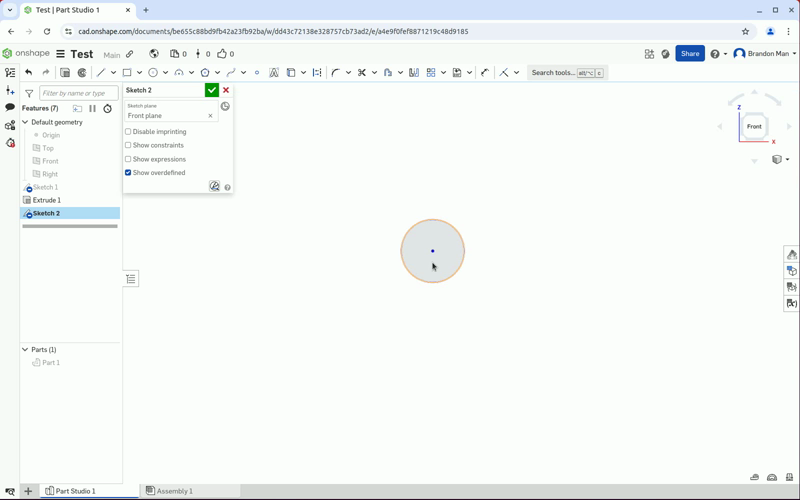
scroll(6)
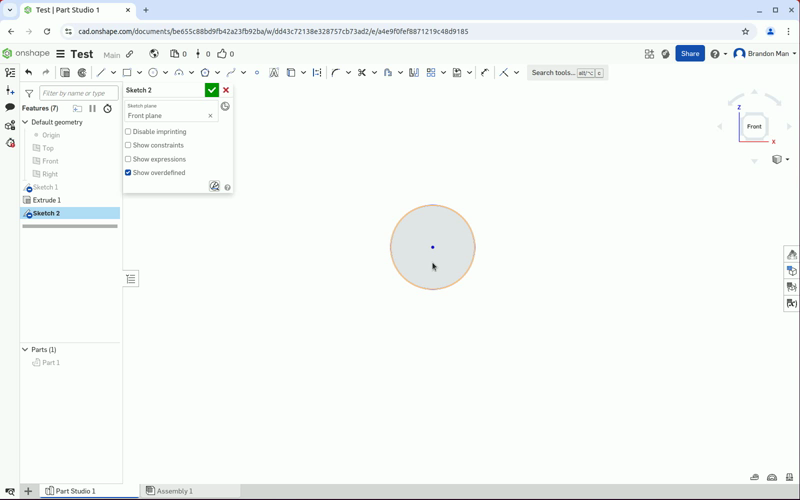
scroll(6)
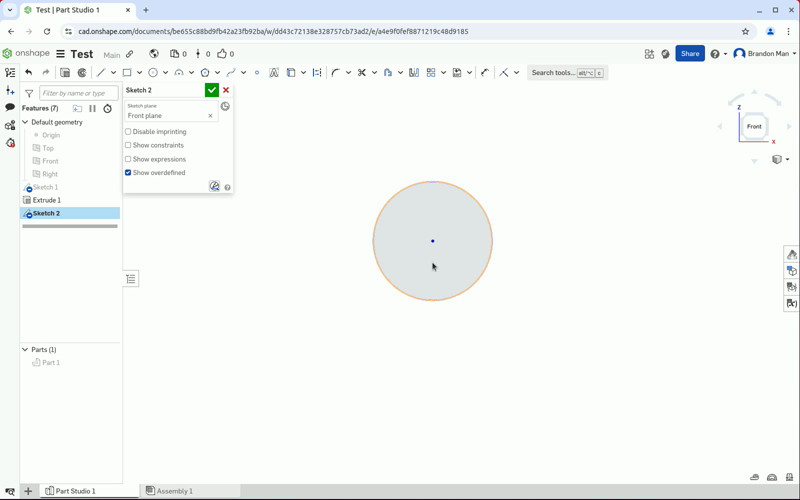
scroll(6)
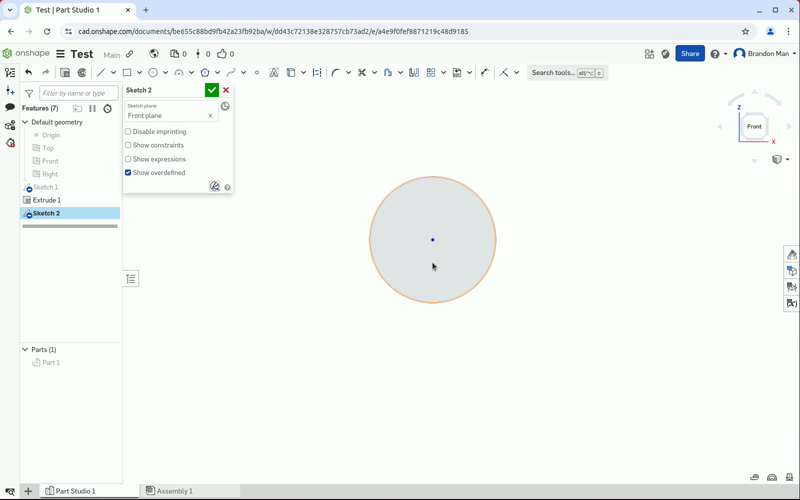
scroll(6)
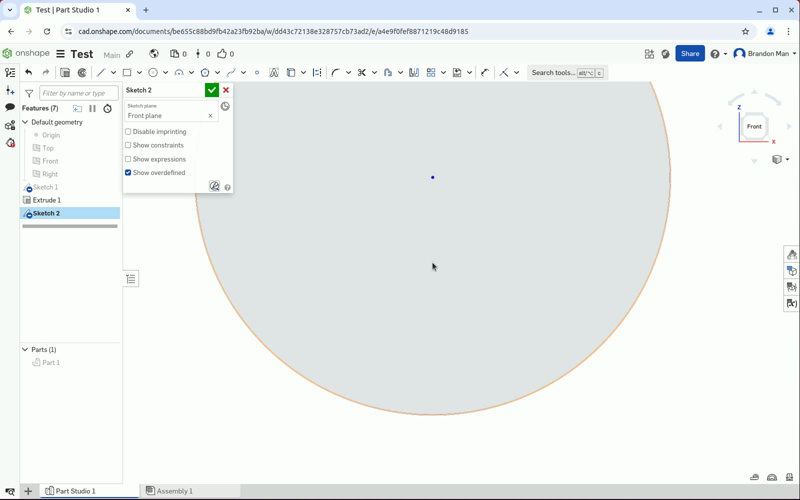
click(432, 262)
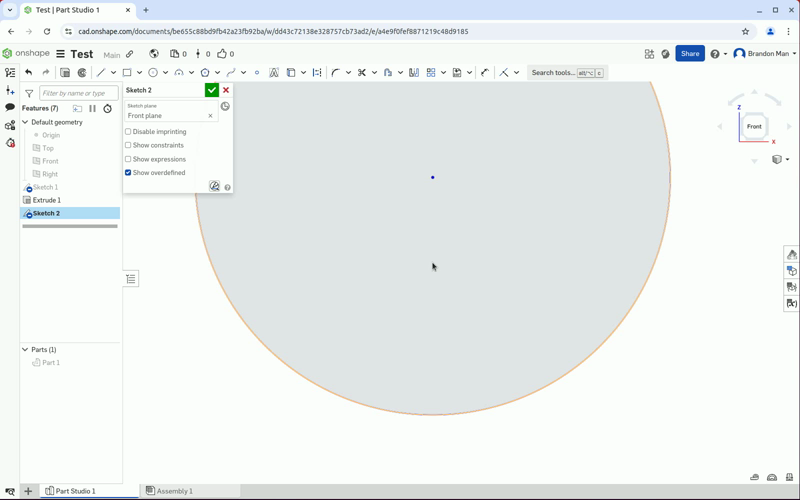
scroll(-6)
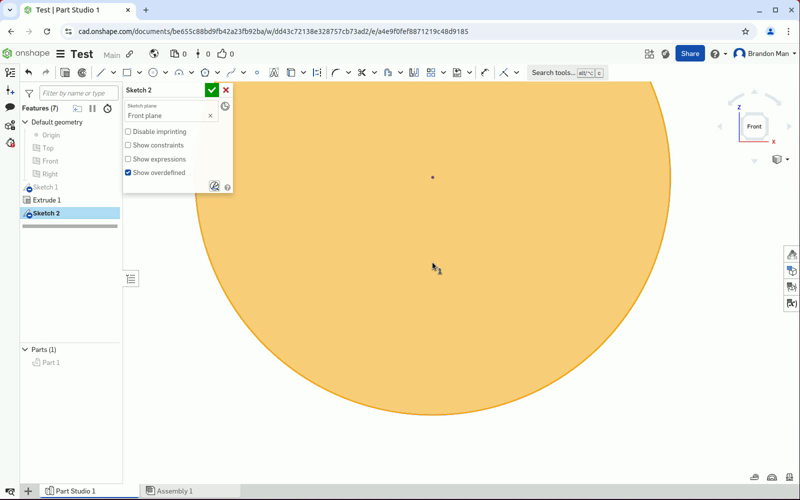
scroll(-6)
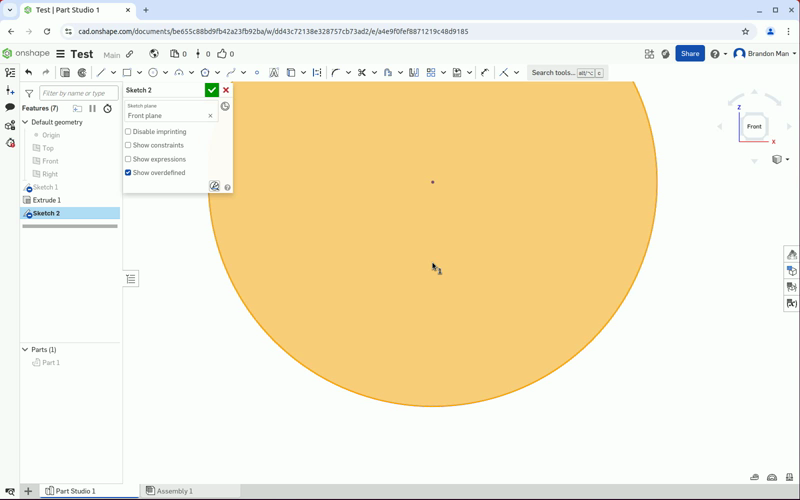
scroll(-6)
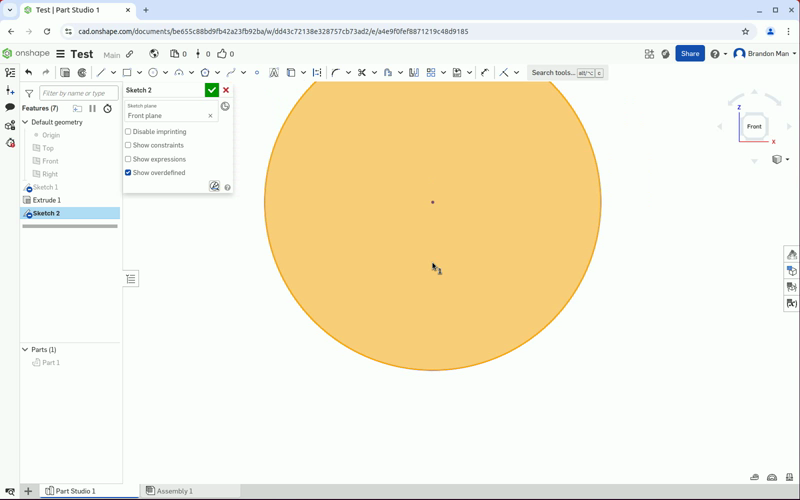
scroll(-6)
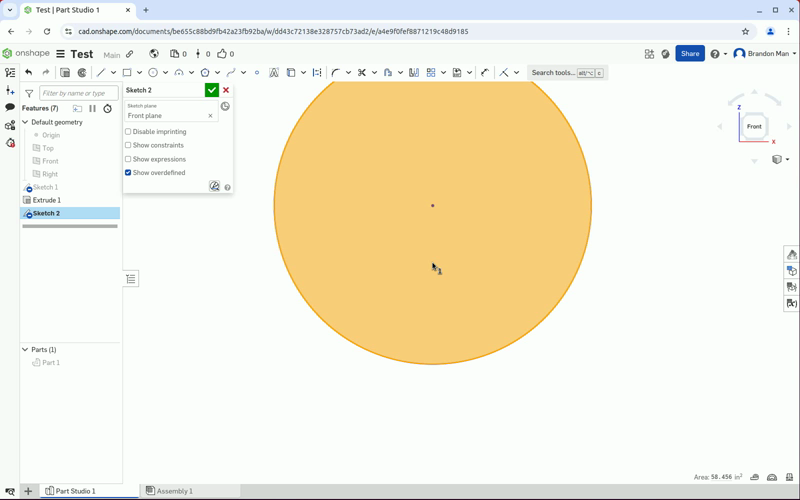
scroll(-6)
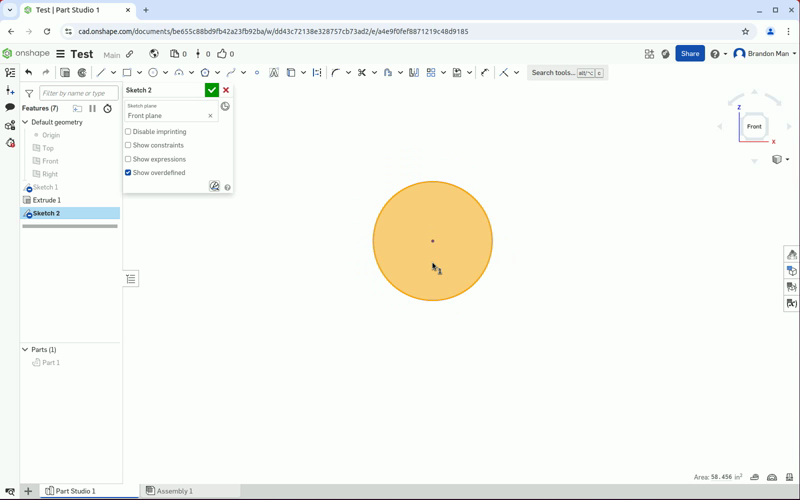
scroll(-6)
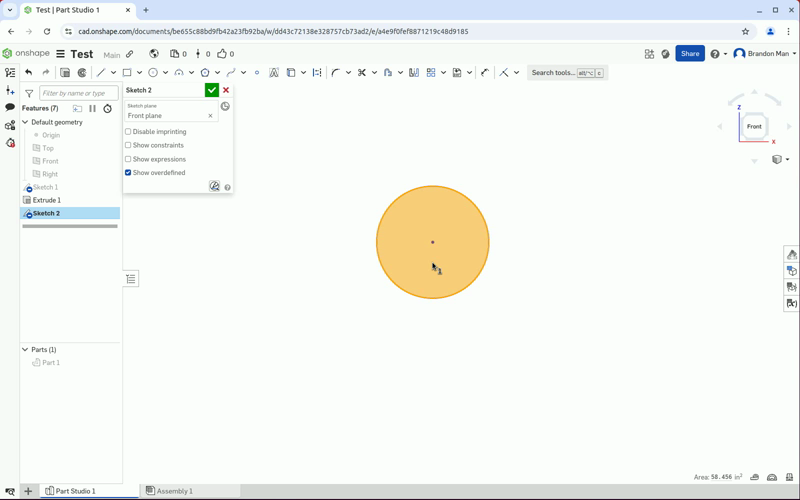
scroll(-6)
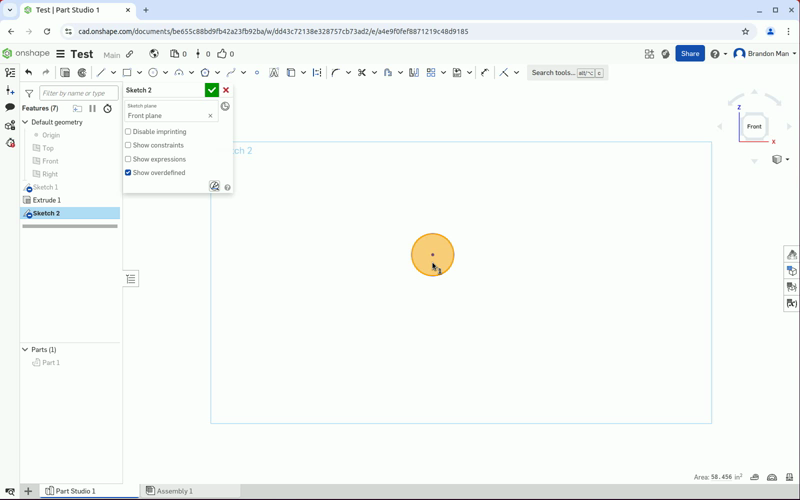
mouse_move(73, 352)
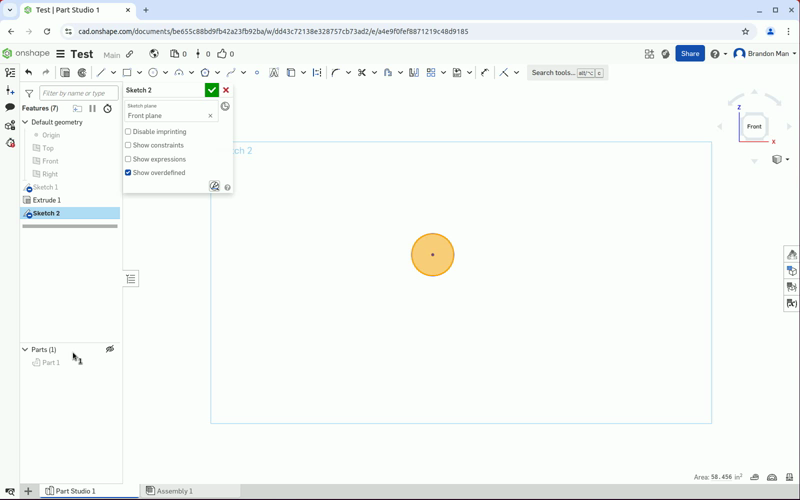
key(shift+y)
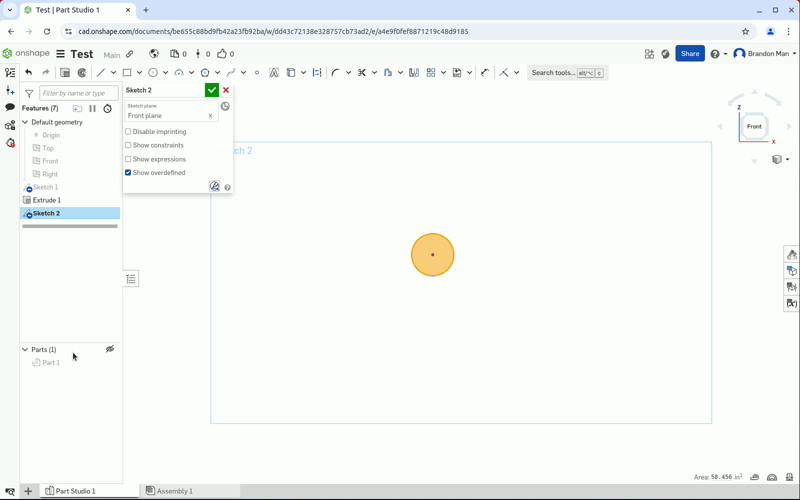
key(shift+e)
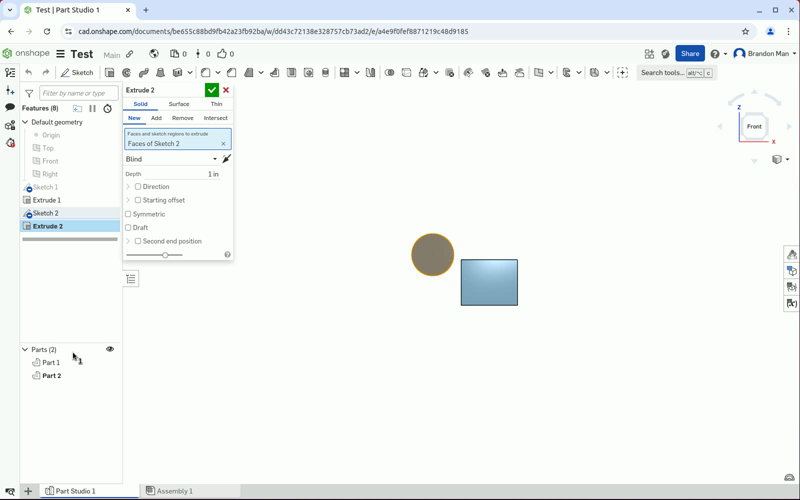
mouse_move(143, 106)
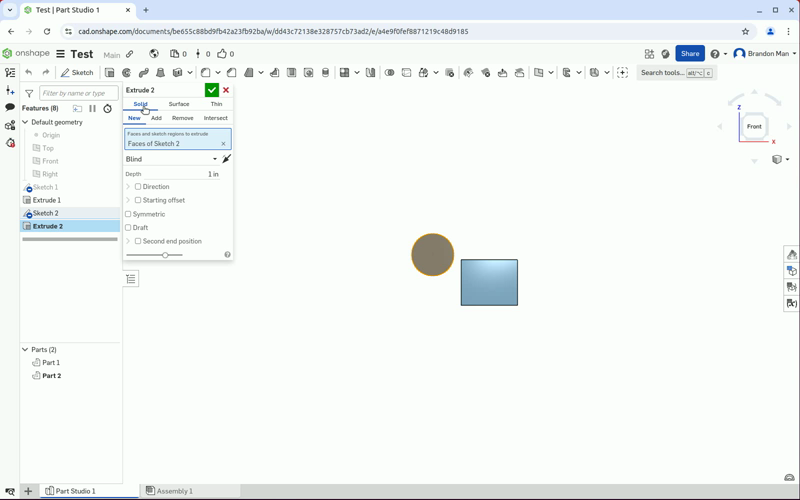
click(143, 106)
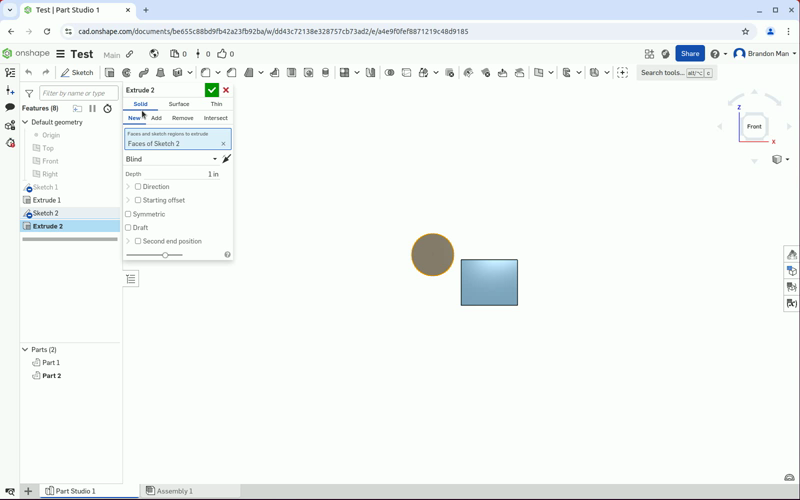
mouse_move(137, 120)
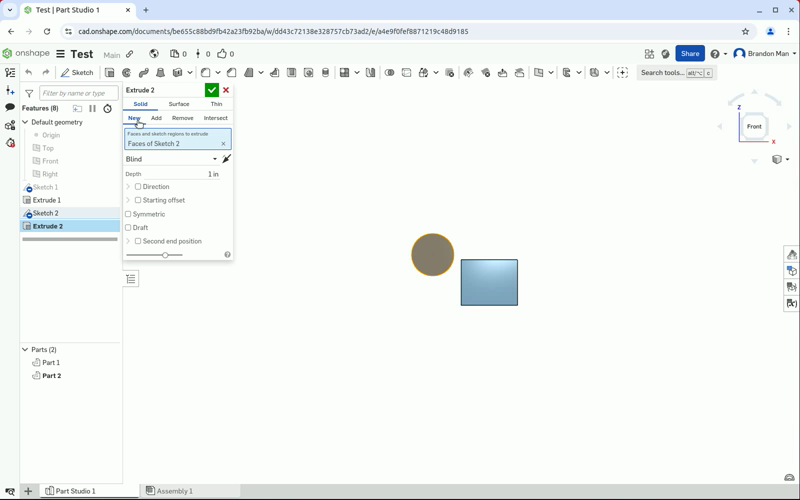
click(137, 120)
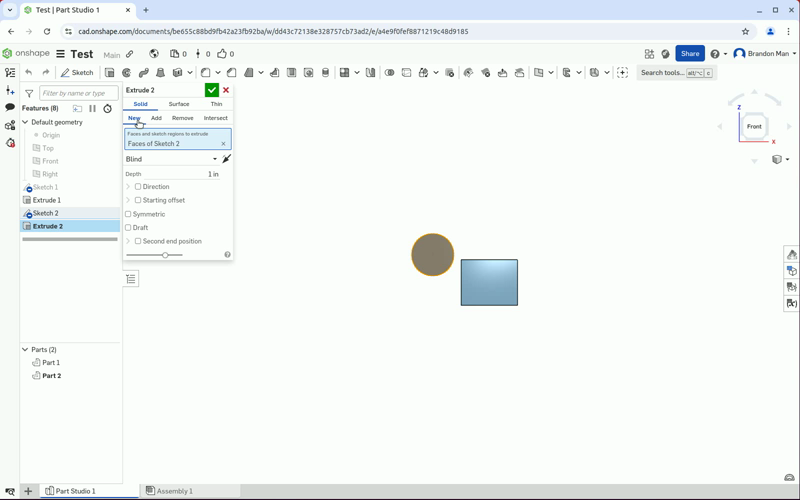
key(tab, 4)
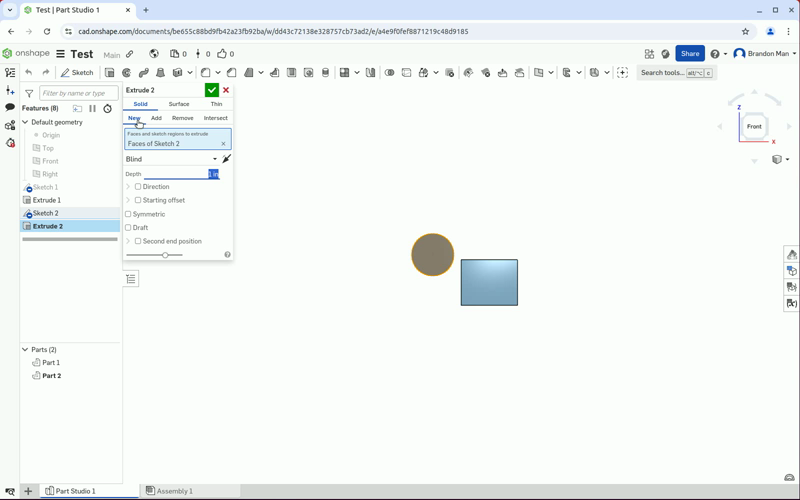
text(23.108)
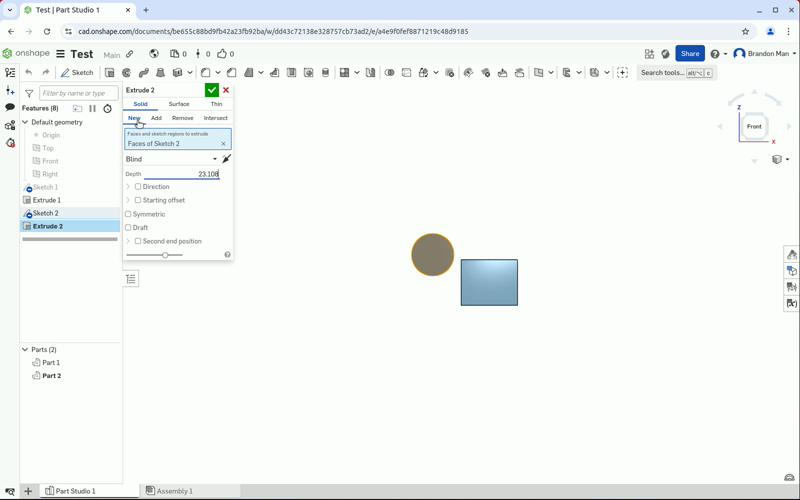
key(enter)
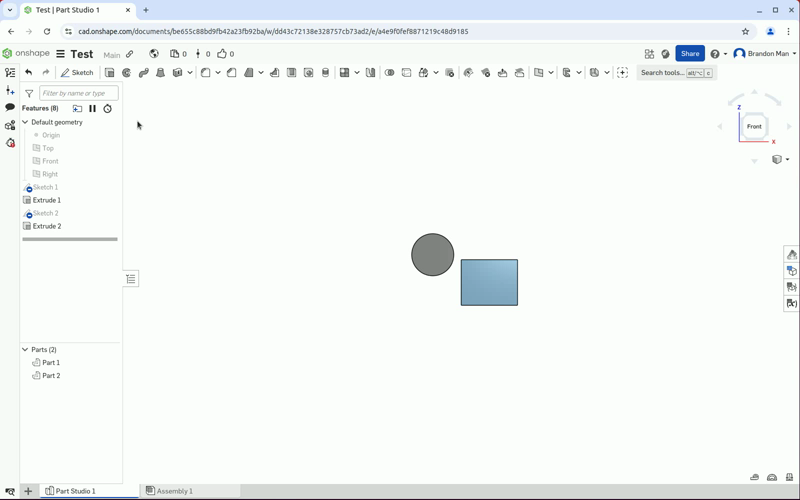
key(shift+h)
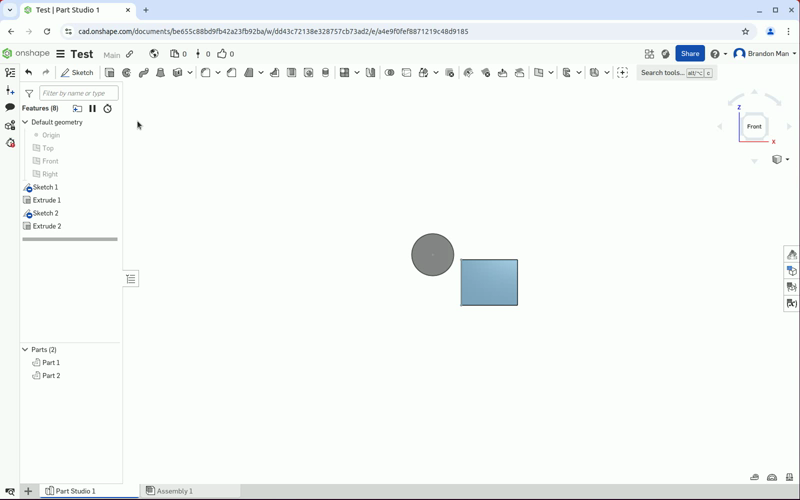
key(shift+h)
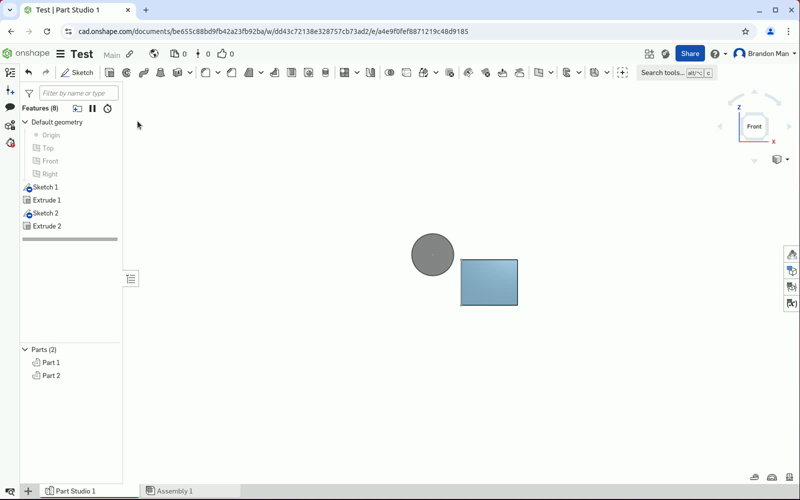
key(shift+7)
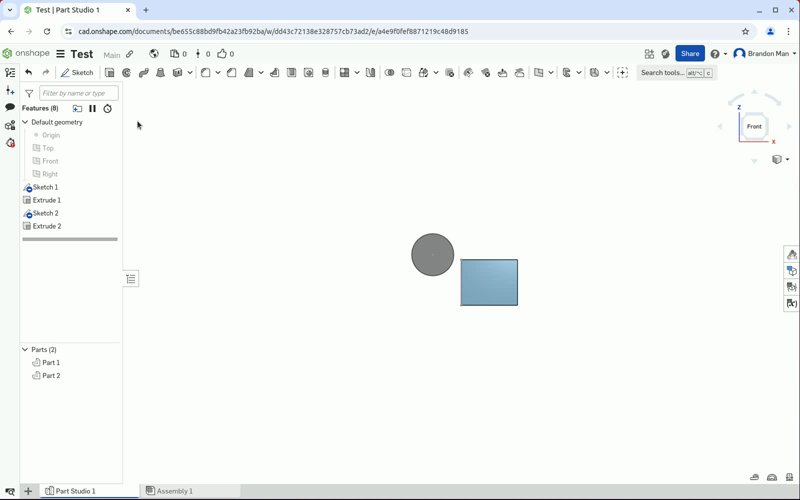
key(left, 2)
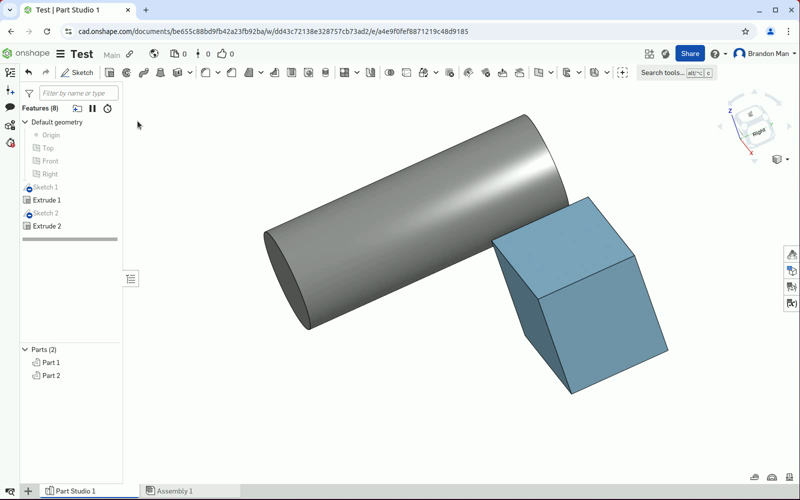
key(down, 2)
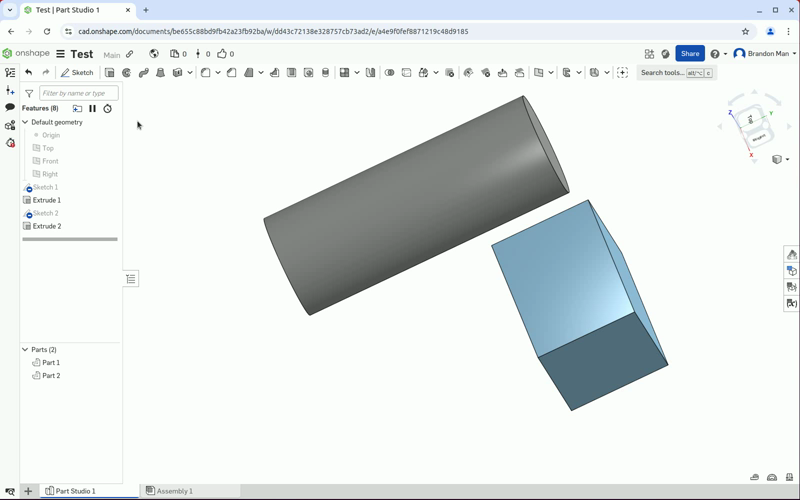
key(up, 2)
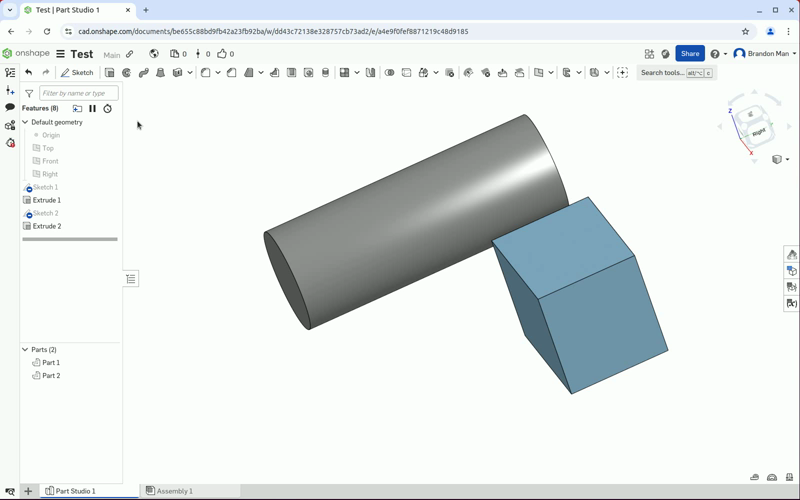
key(right, 2)
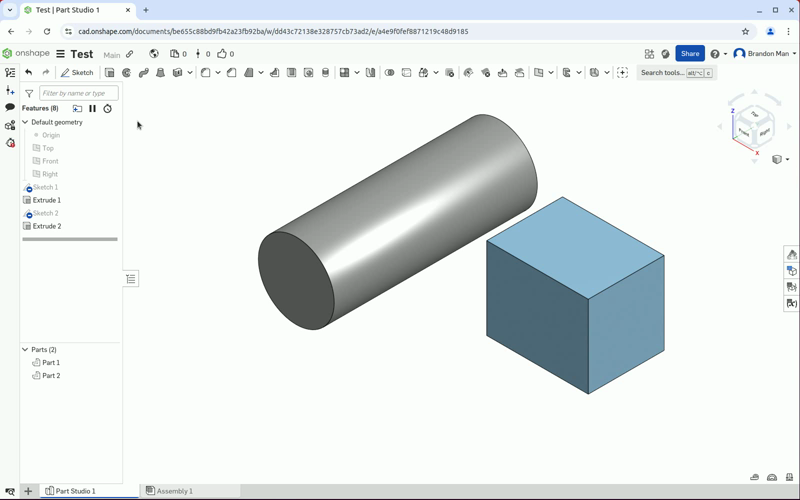
mouse_move(73, 189)
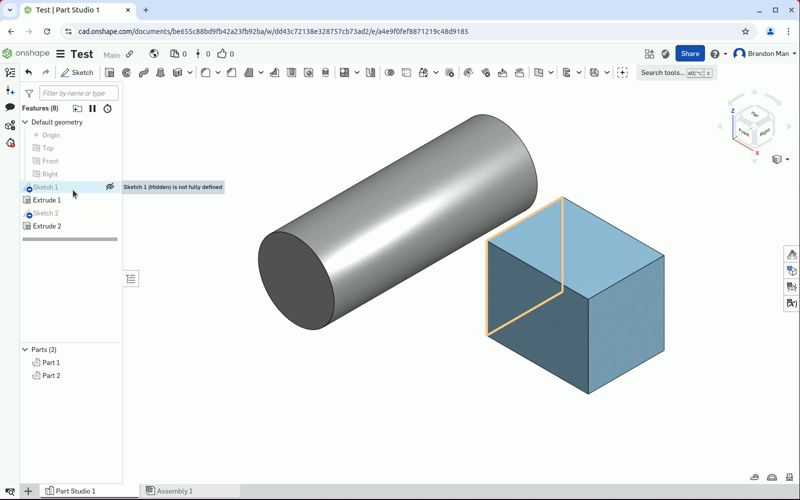
click(73, 189)